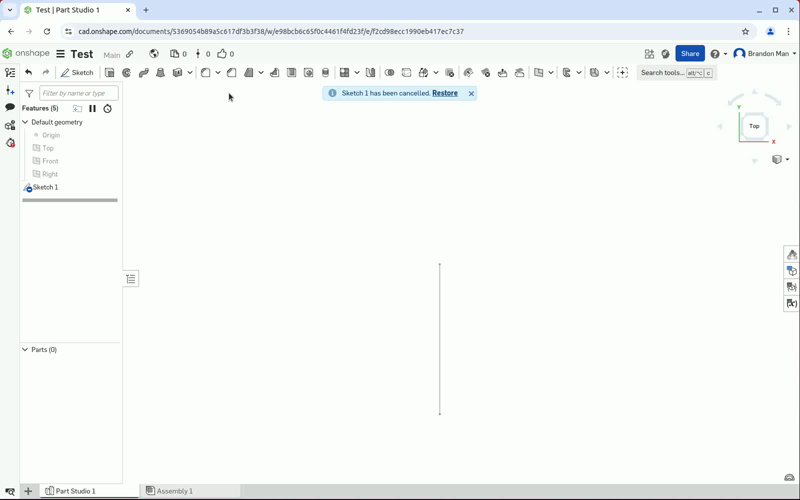
key(shift+h)
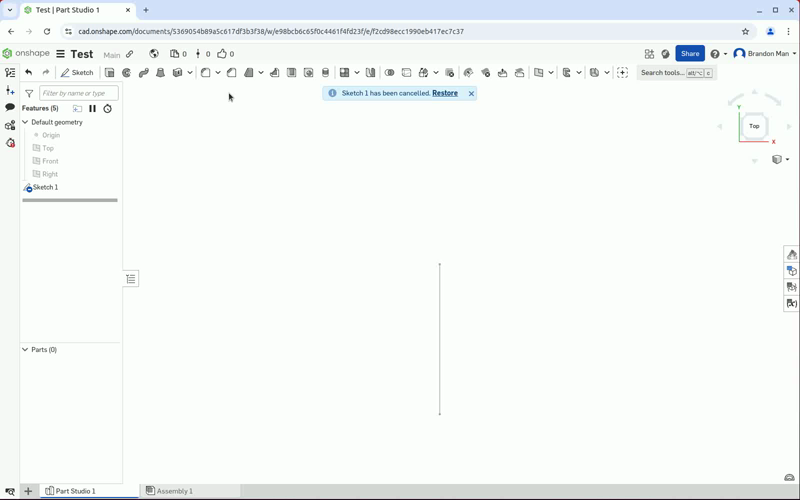
key(shift+s)
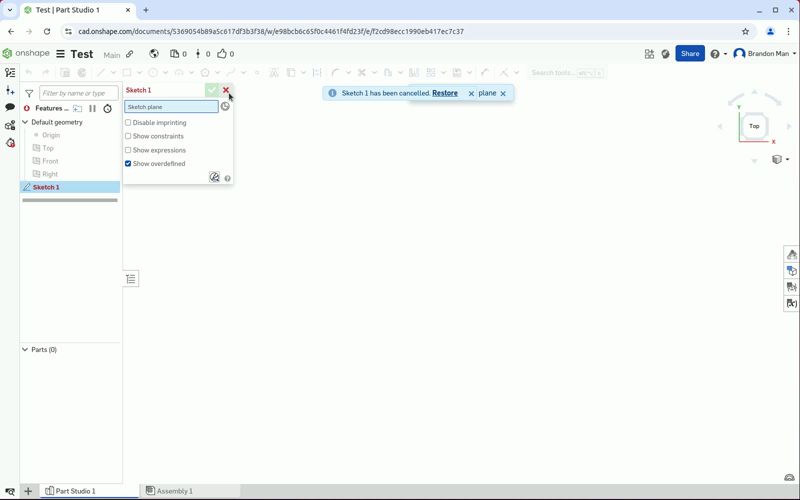
mouse_move(73, 150)
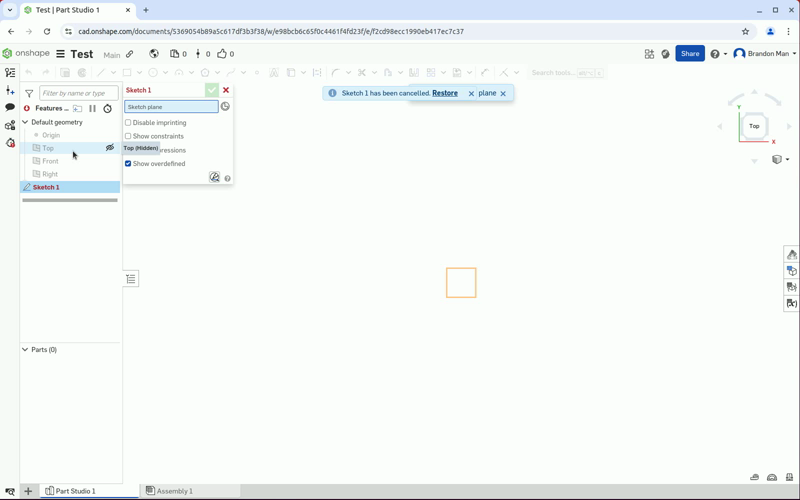
click(73, 150)
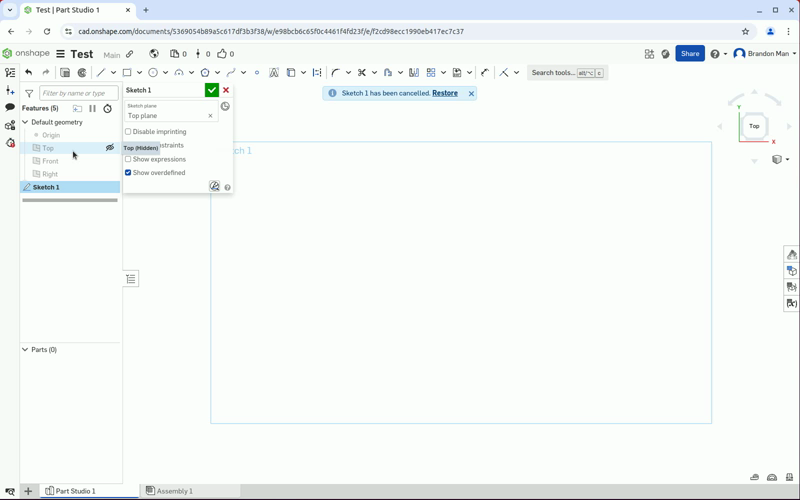
mouse_move(73, 352)
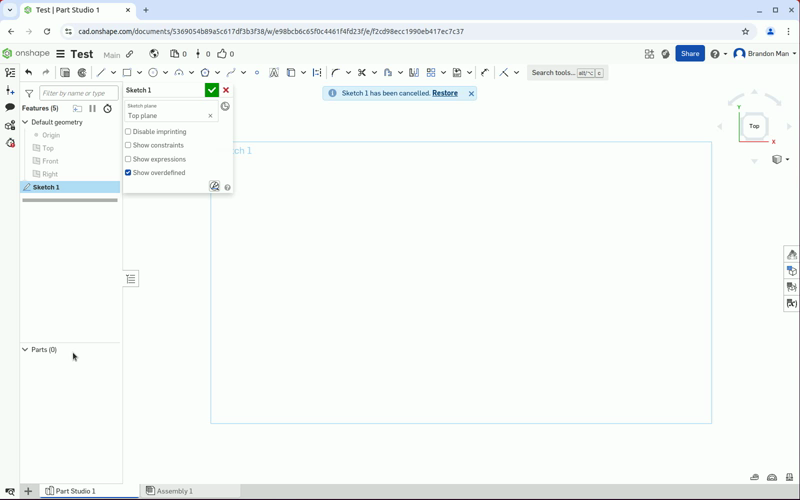
key(y)
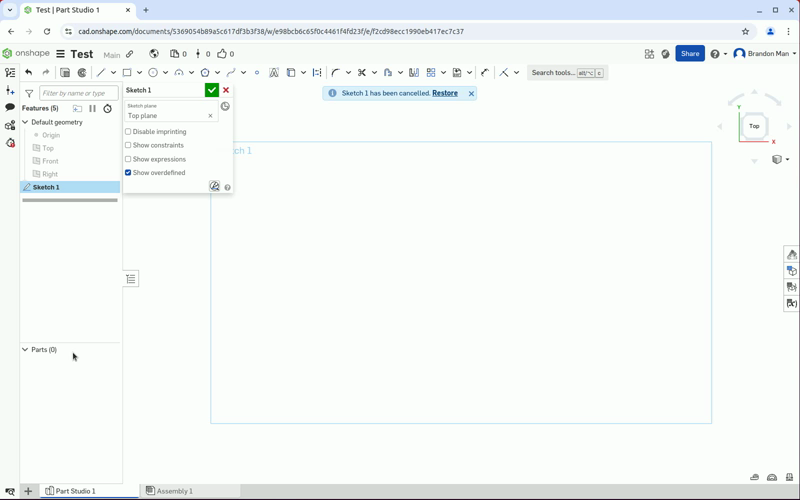
key(c)
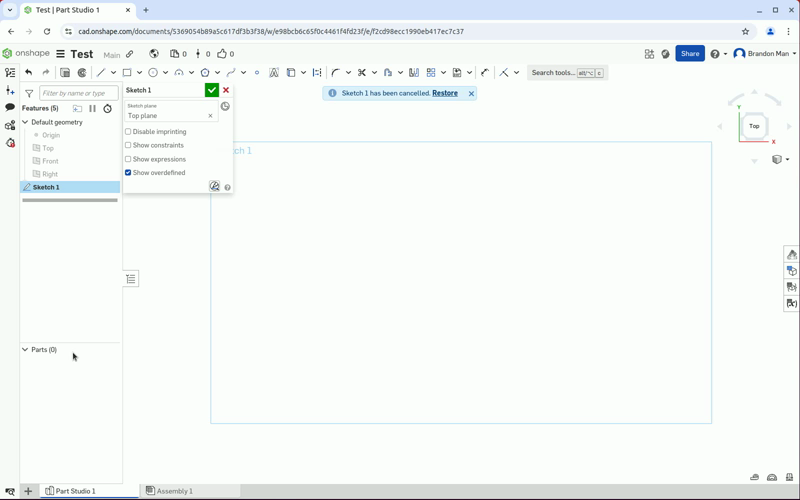
key_down(shift)
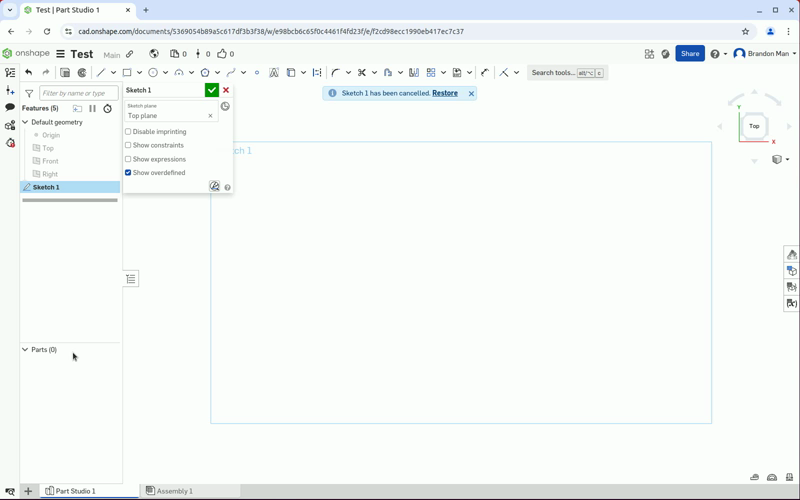
mouse_move(460, 282)
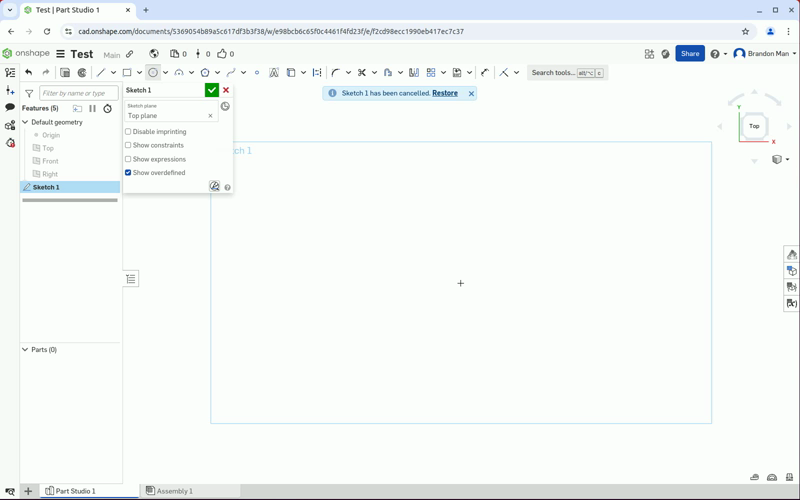
click(460, 282)
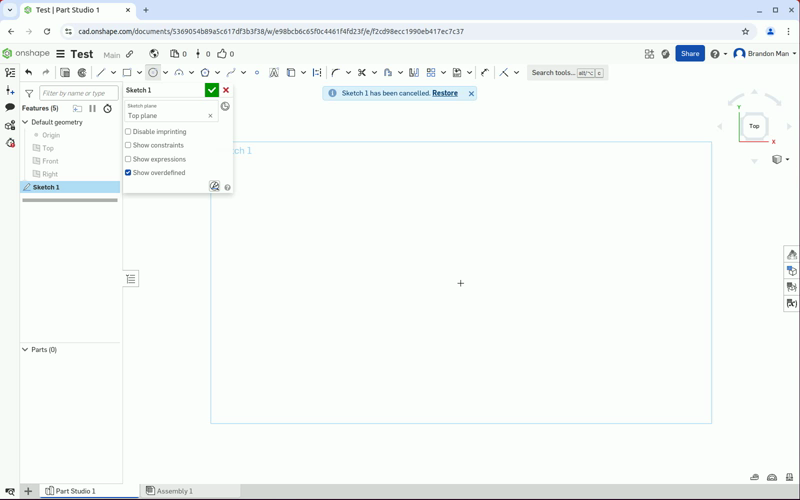
key_up(shift)
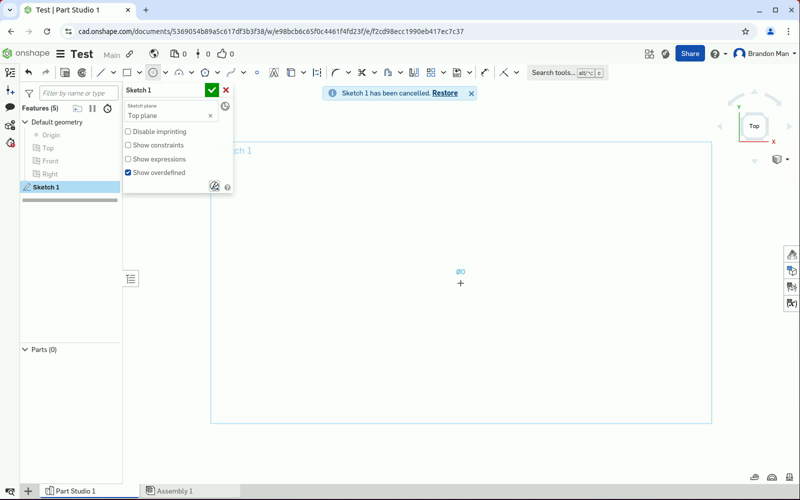
mouse_move(564, 282)
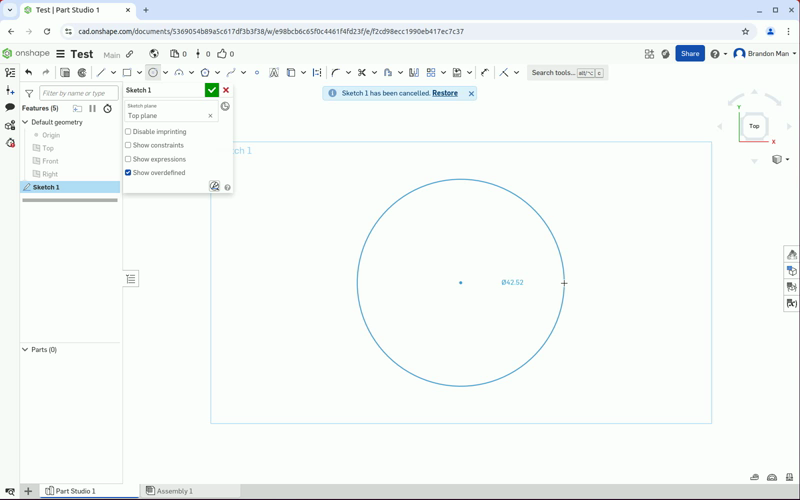
click(564, 282)
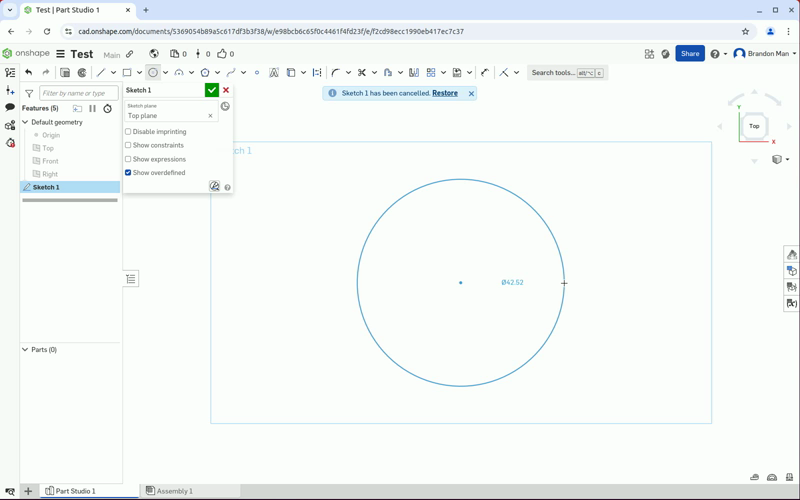
key(esc)
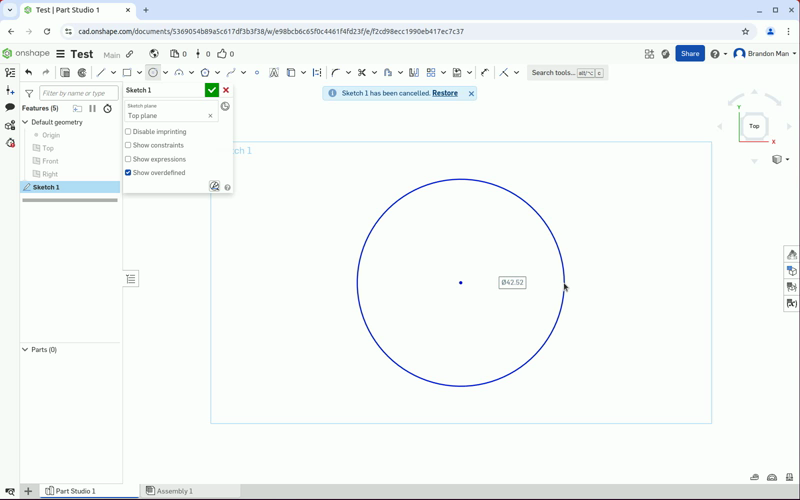
key(c)
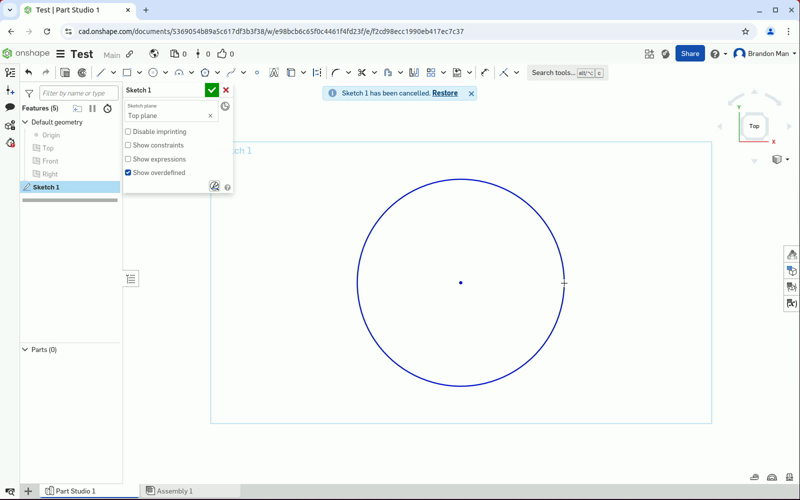
key_down(shift)
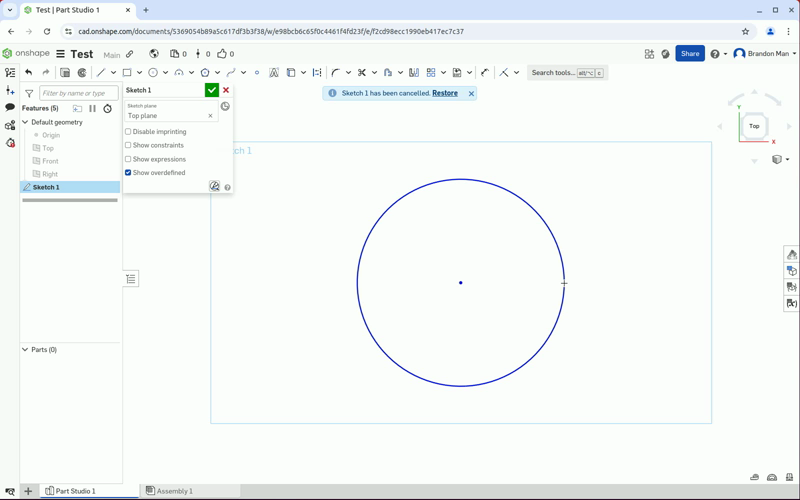
mouse_move(460, 282)
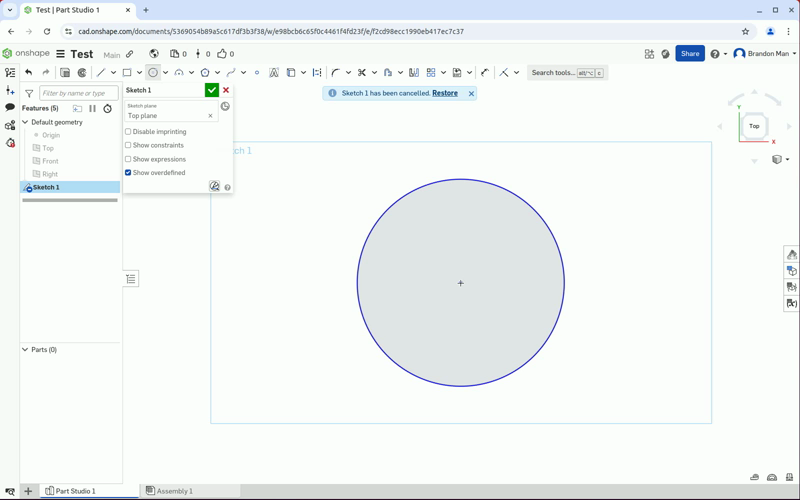
click(460, 282)
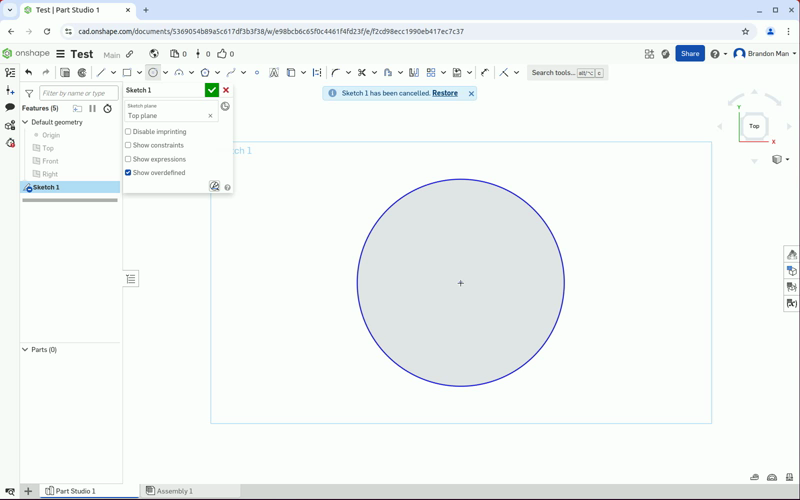
key_up(shift)
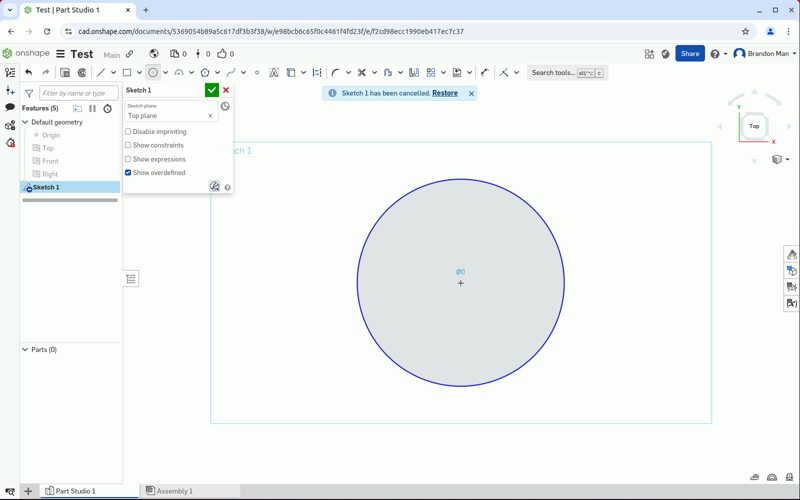
mouse_move(551, 282)
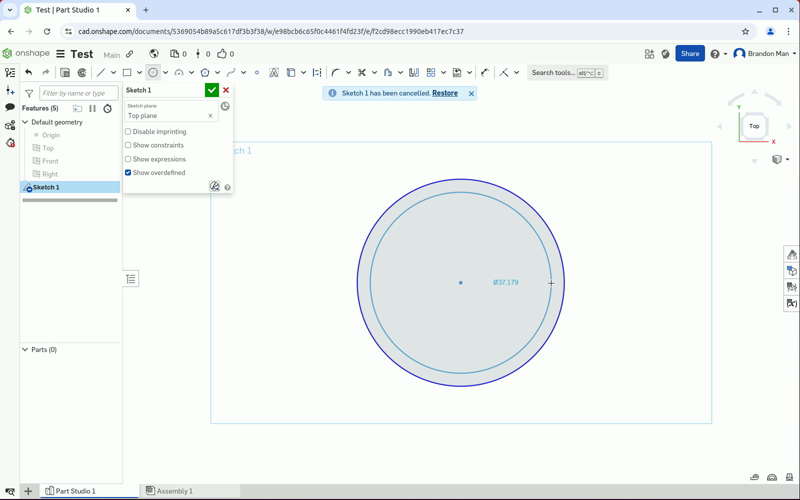
click(551, 282)
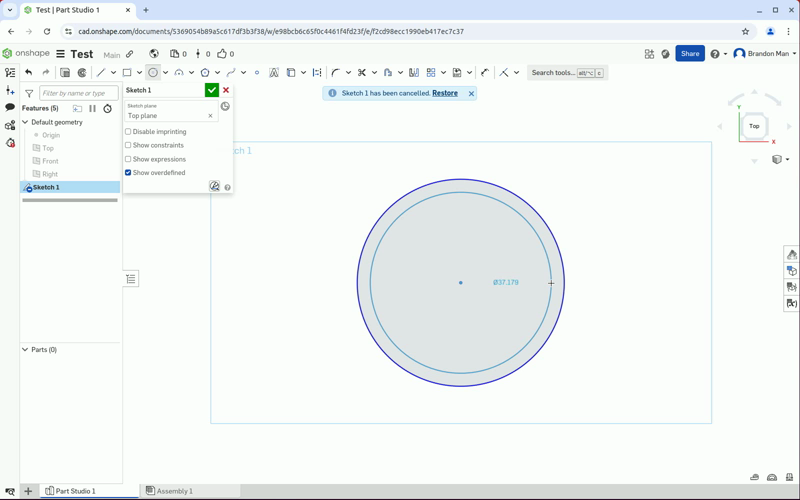
key(esc)
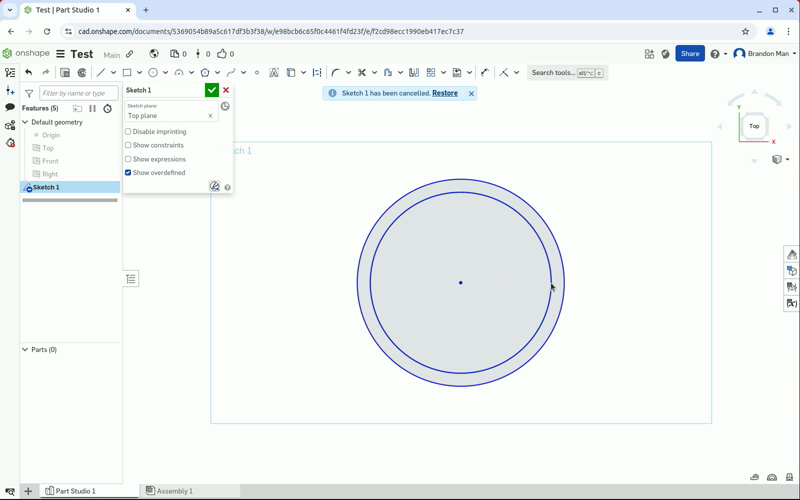
mouse_move(432, 375)
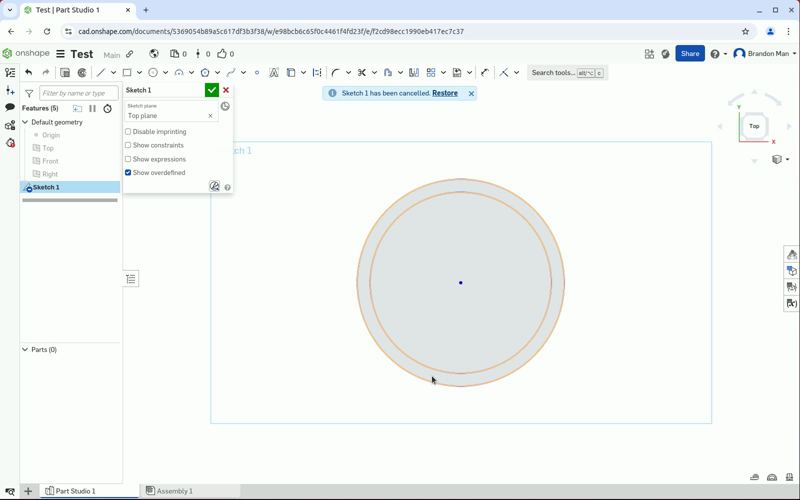
click(432, 375)
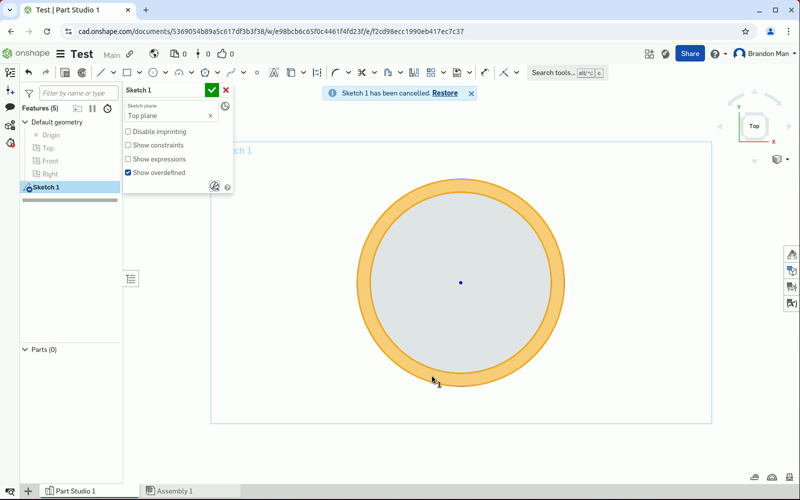
mouse_move(73, 352)
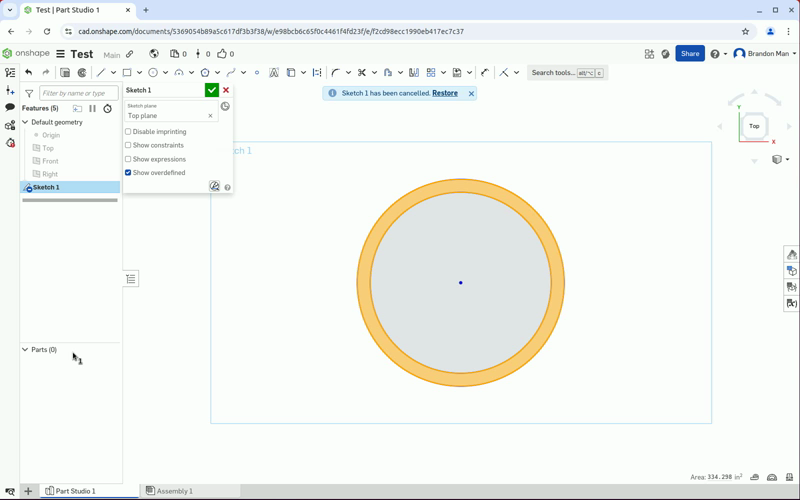
key(shift+y)
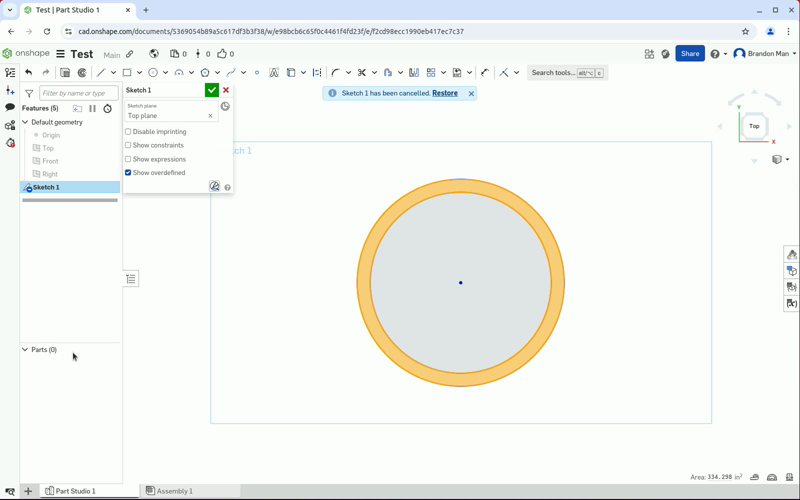
key(shift+e)
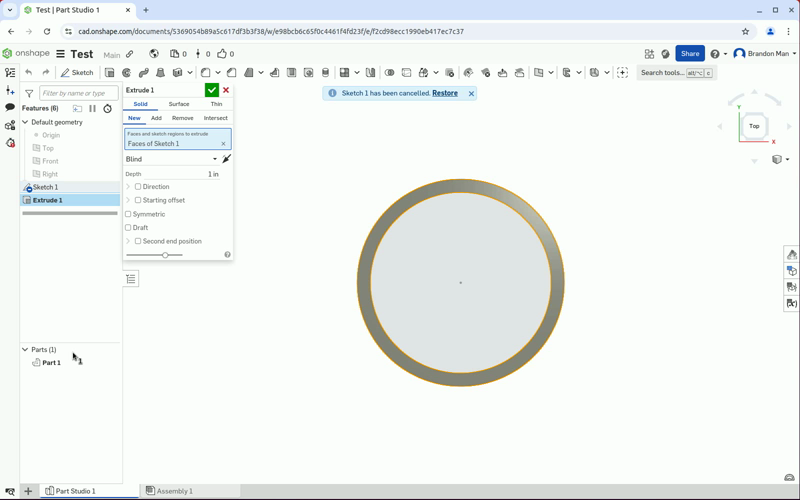
mouse_move(143, 106)
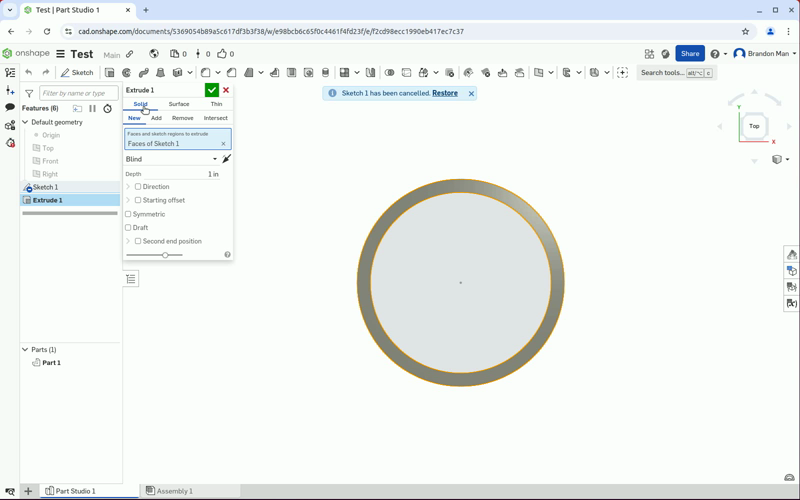
click(143, 106)
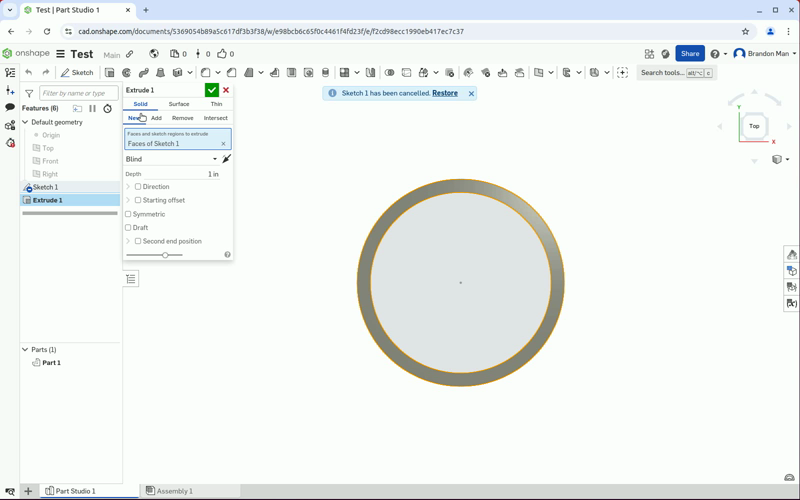
mouse_move(137, 120)
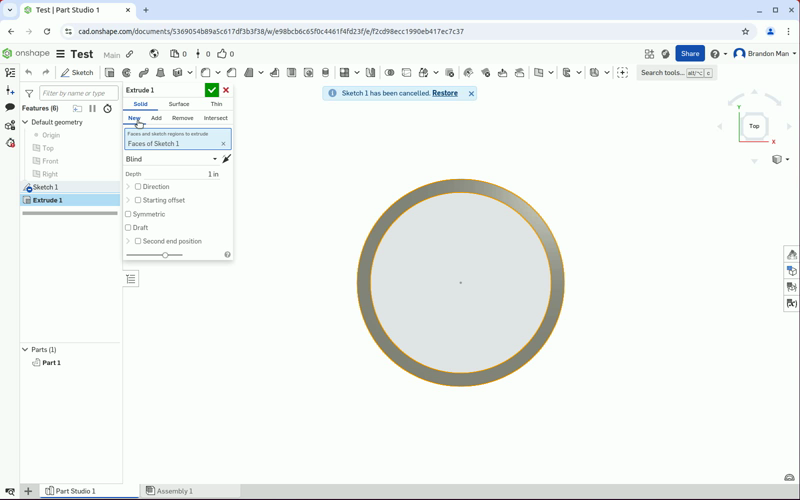
click(137, 120)
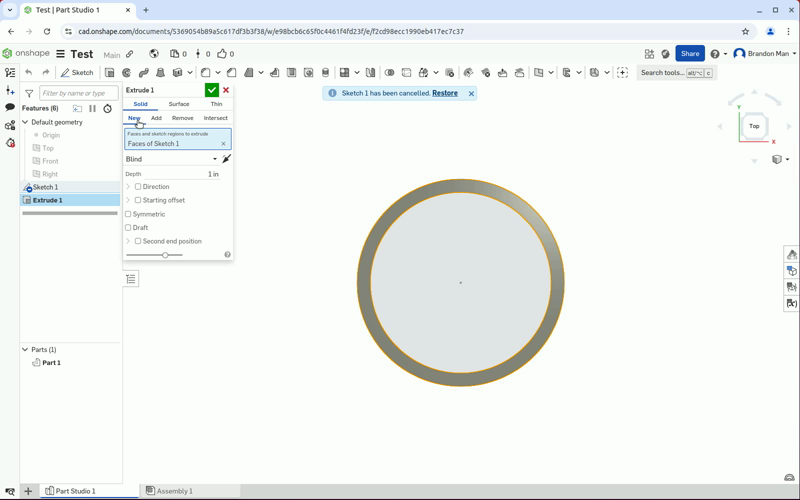
key(tab, 4)
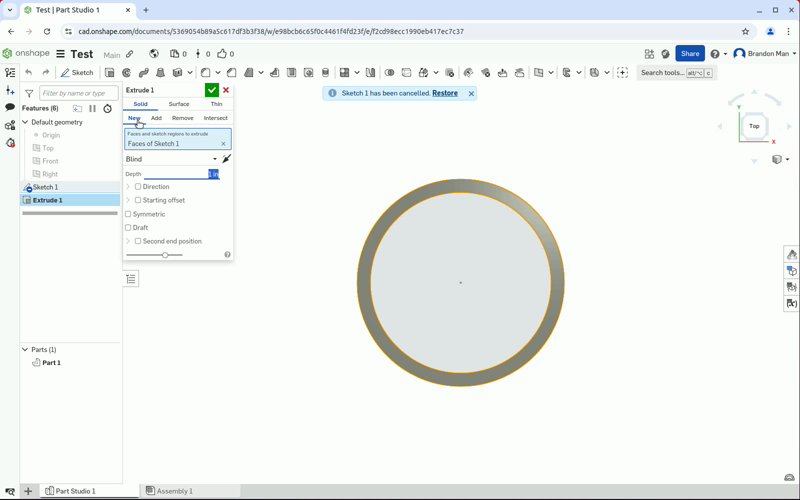
text(-1.926)
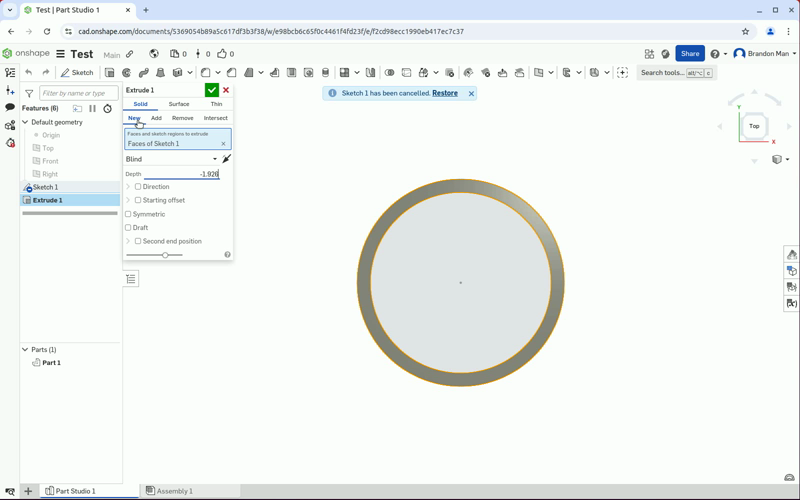
key(enter)
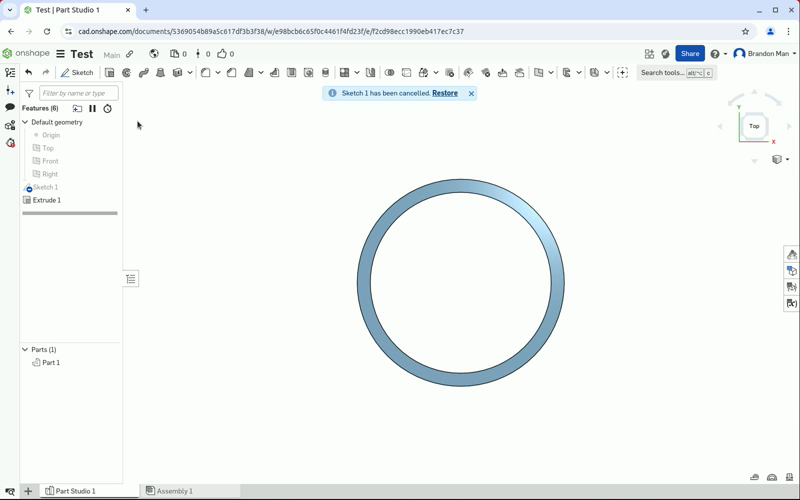
key(shift+h)
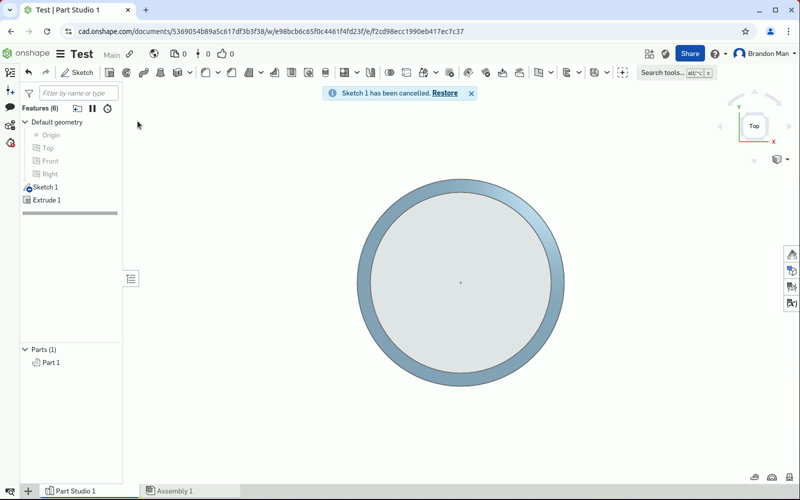
key(shift+h)
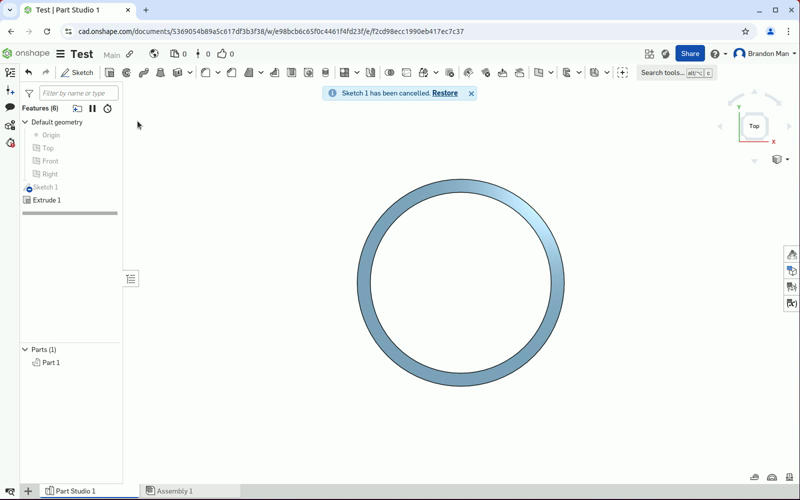
mouse_move(73, 189)
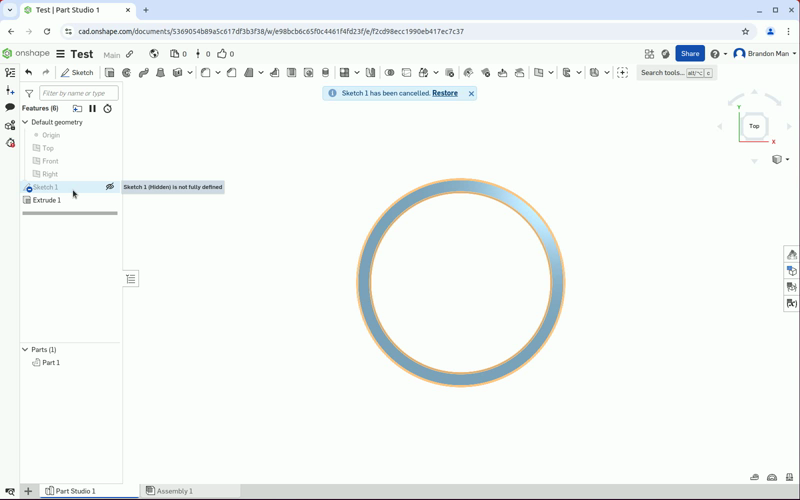
click(73, 189)
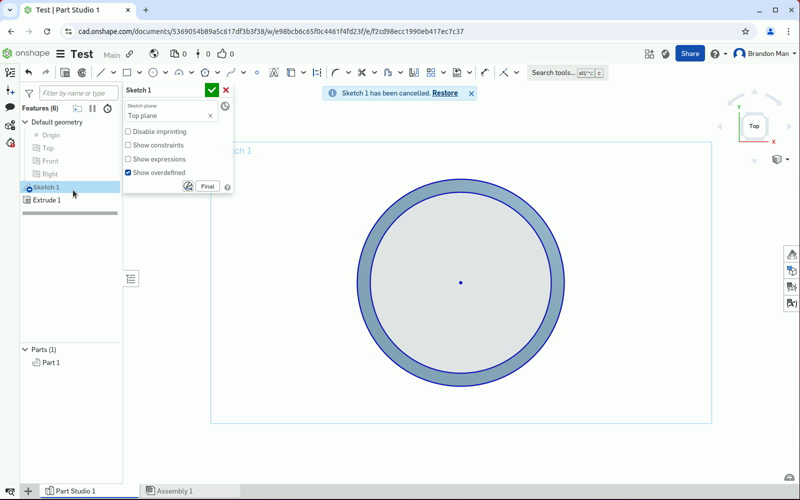
mouse_move(229, 92)
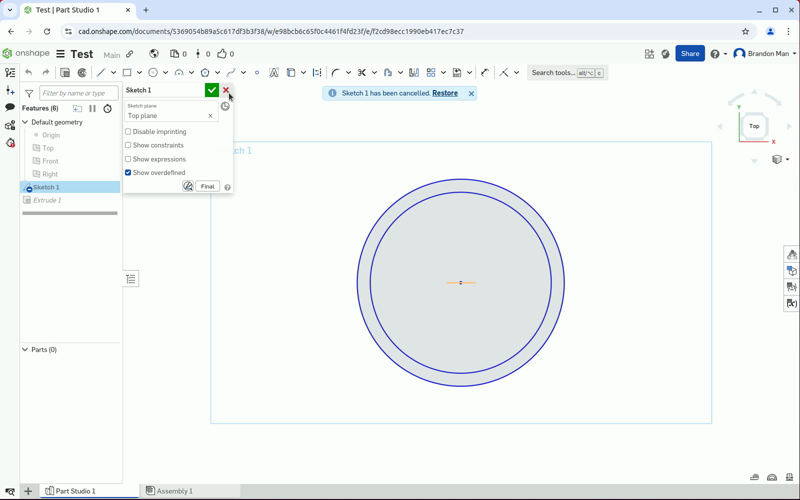
click(229, 92)
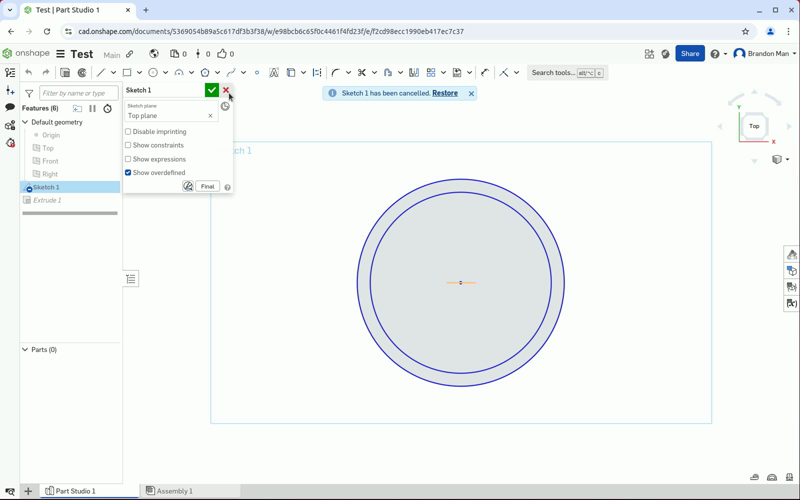
key(shift+s)
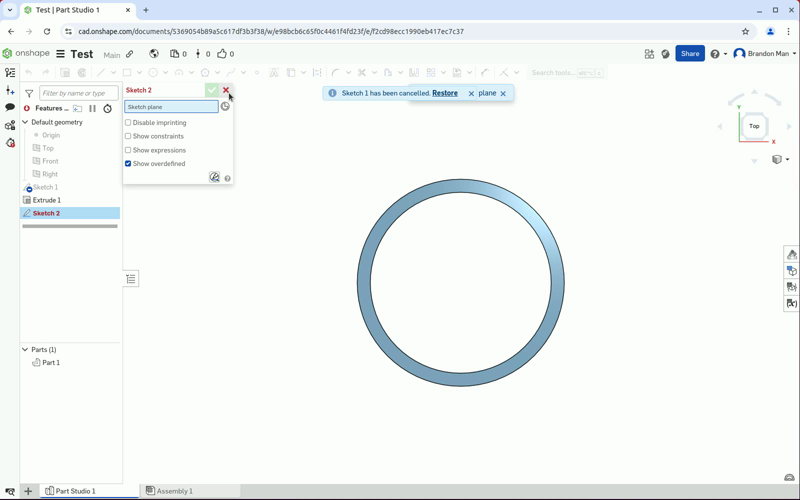
mouse_move(73, 150)
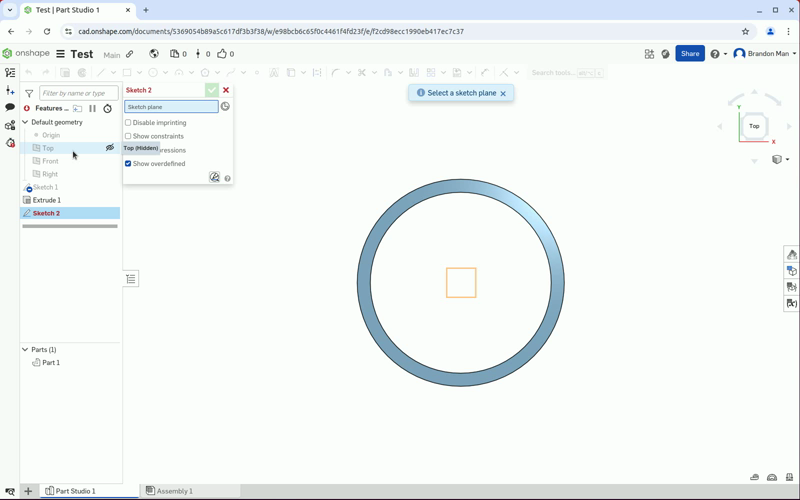
click(73, 150)
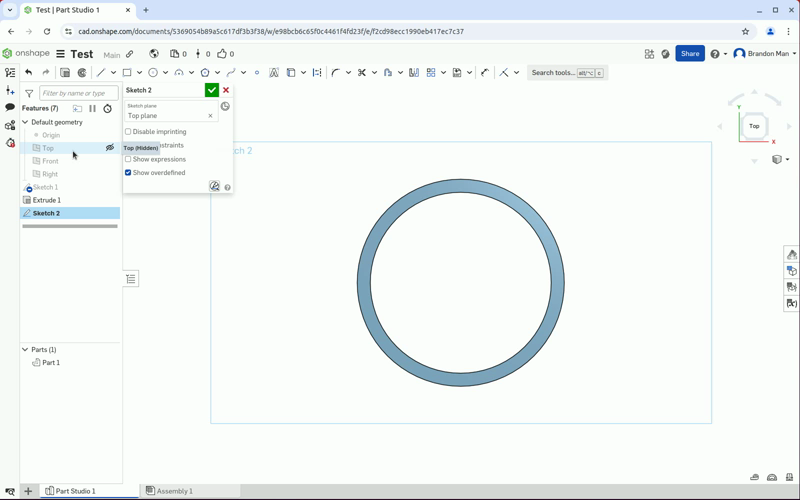
mouse_move(73, 352)
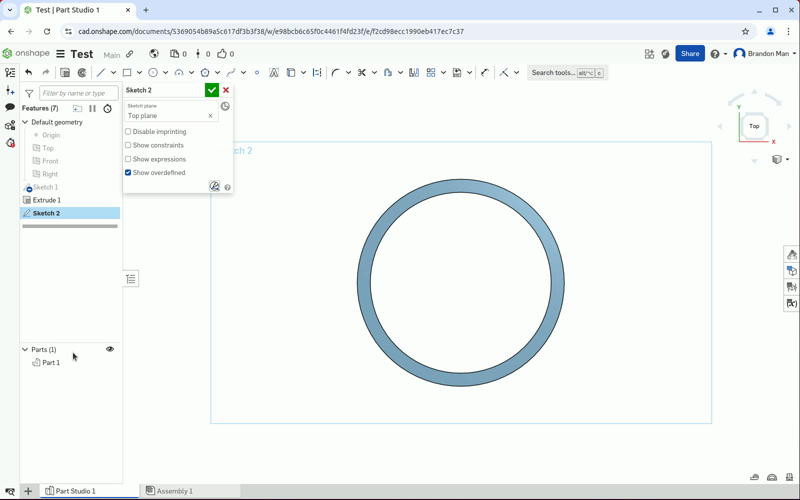
key(y)
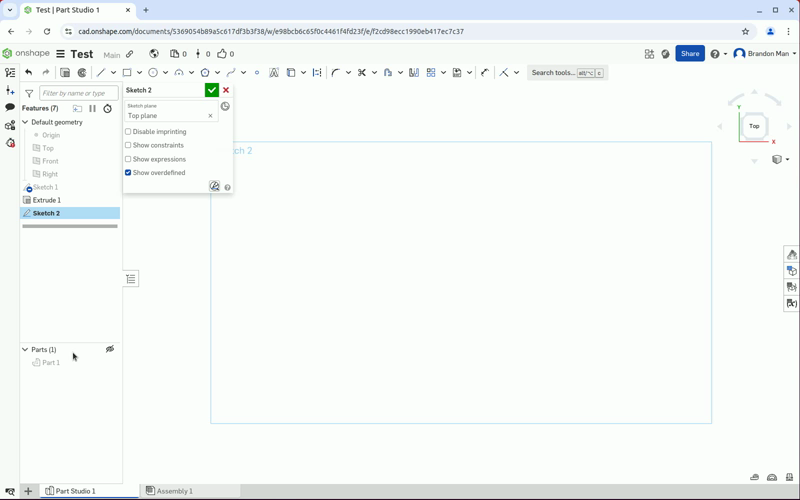
key(c)
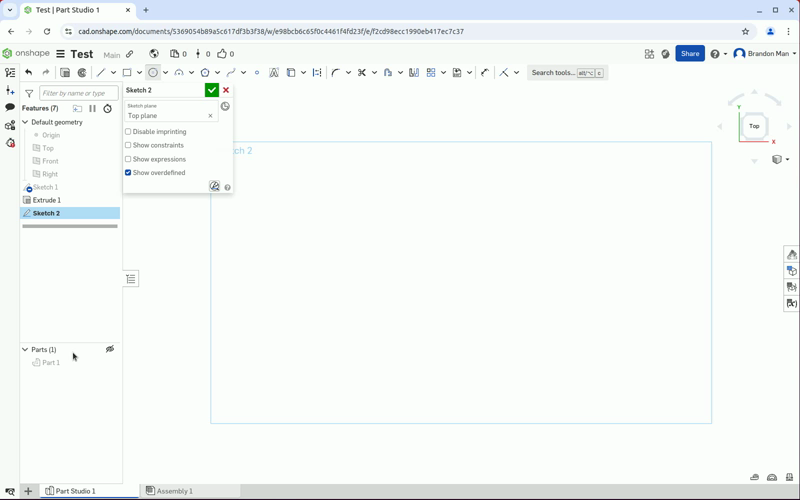
key_down(shift)
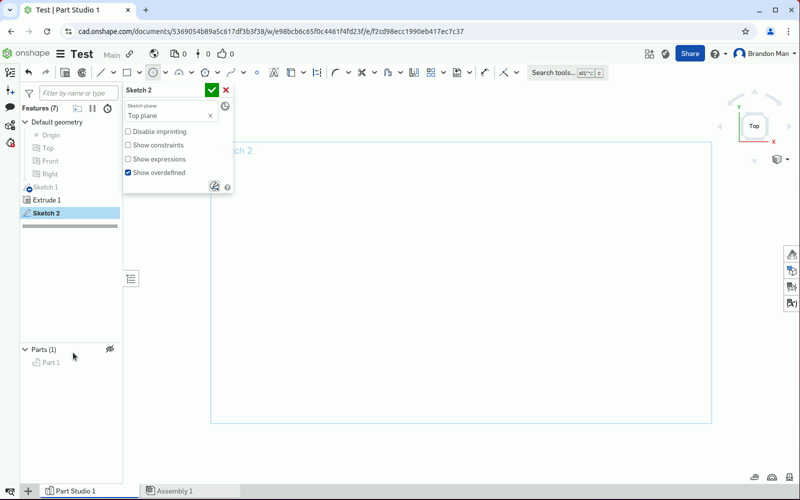
mouse_move(461, 282)
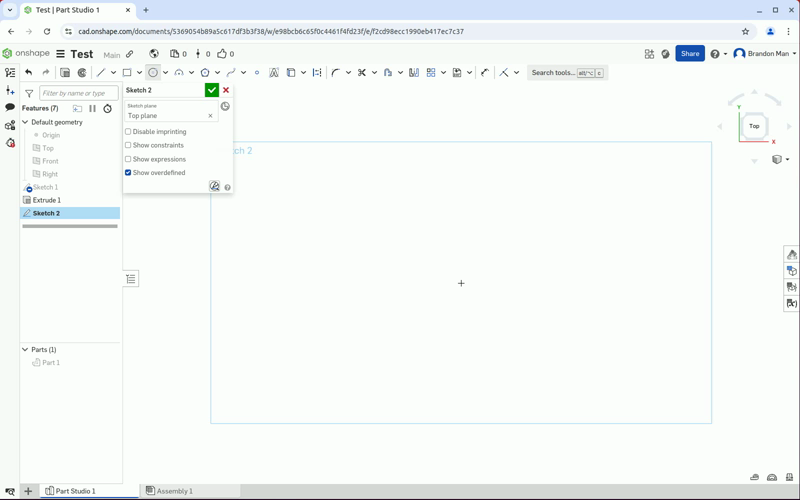
click(461, 282)
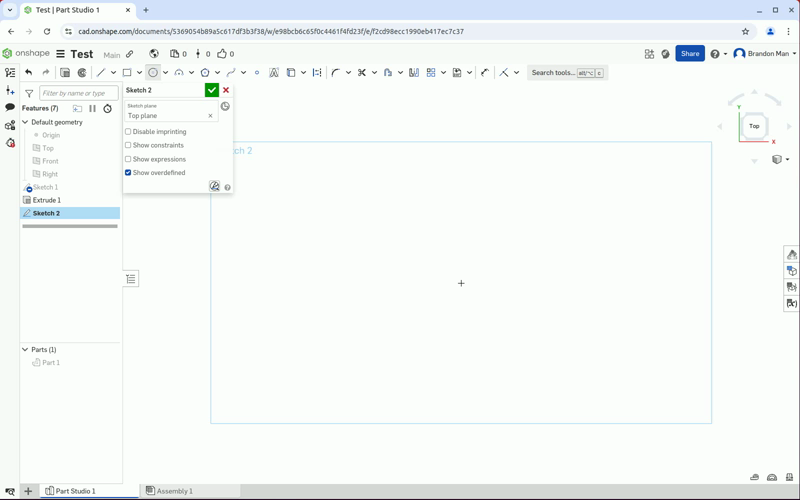
key_up(shift)
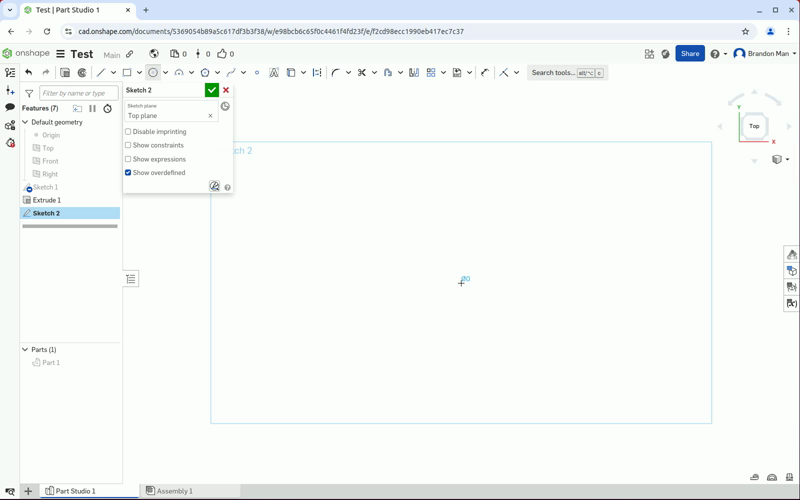
mouse_move(574, 282)
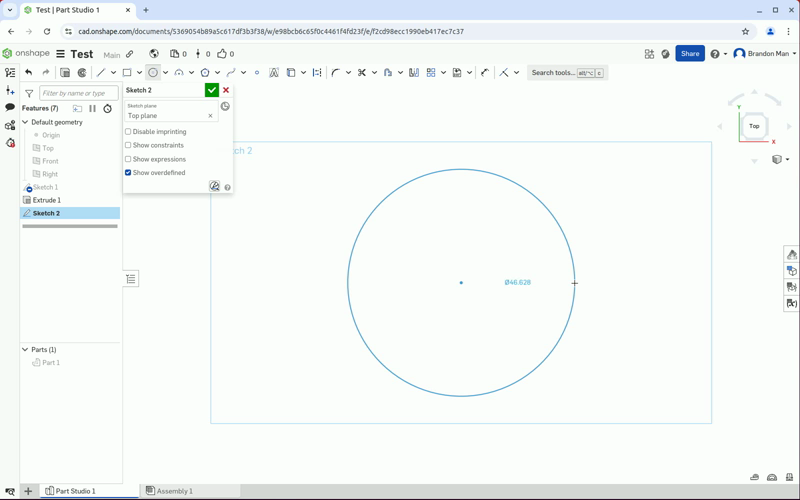
click(574, 282)
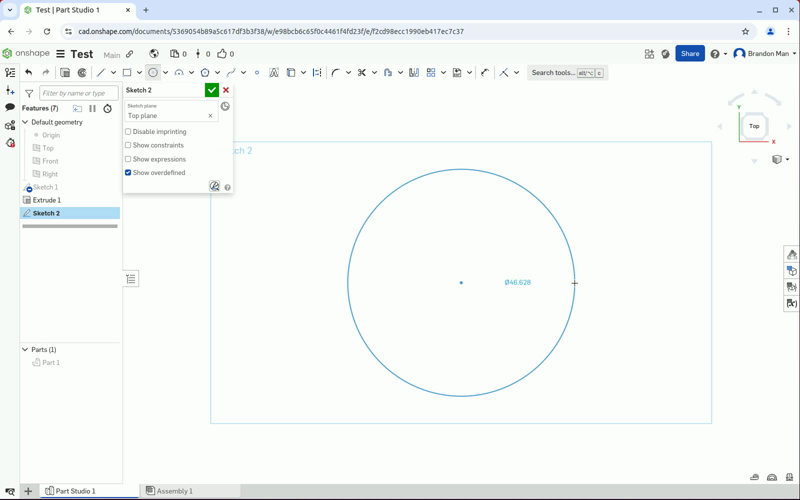
key(esc)
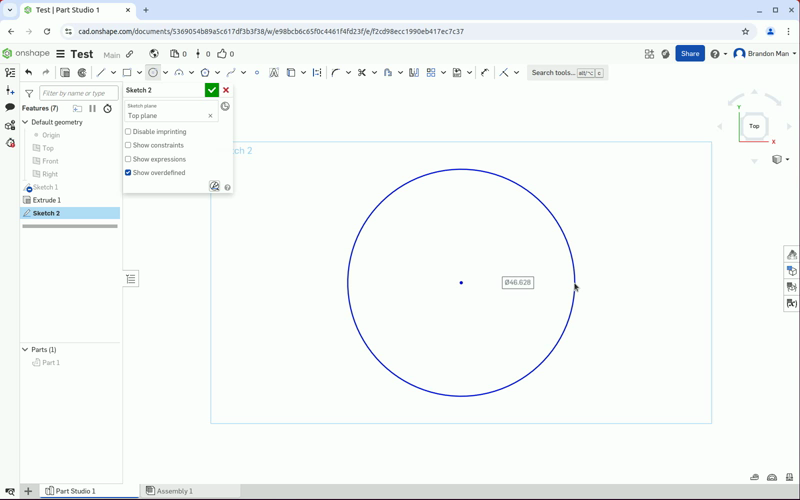
key(c)
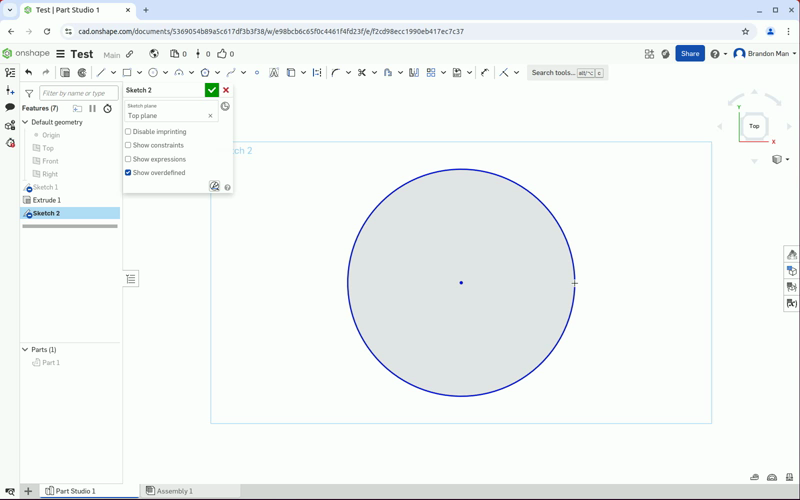
key_down(shift)
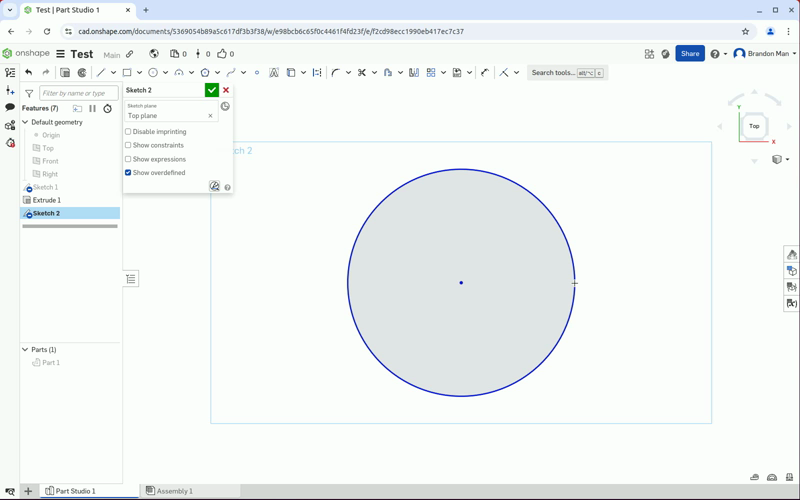
mouse_move(461, 282)
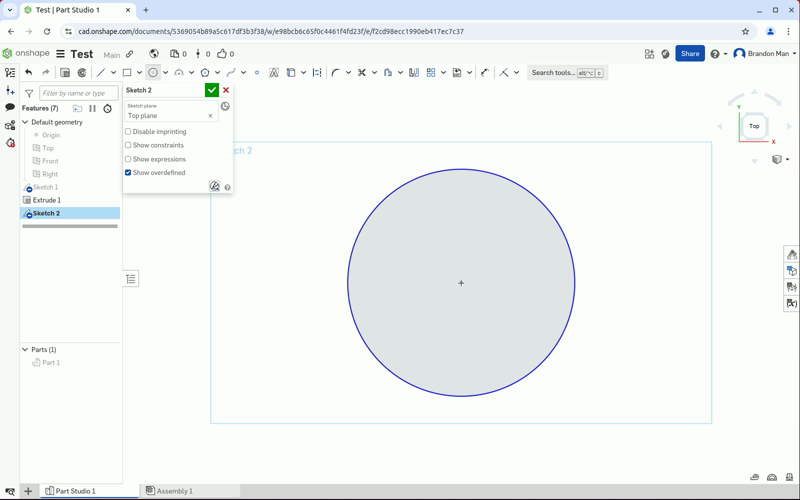
click(461, 282)
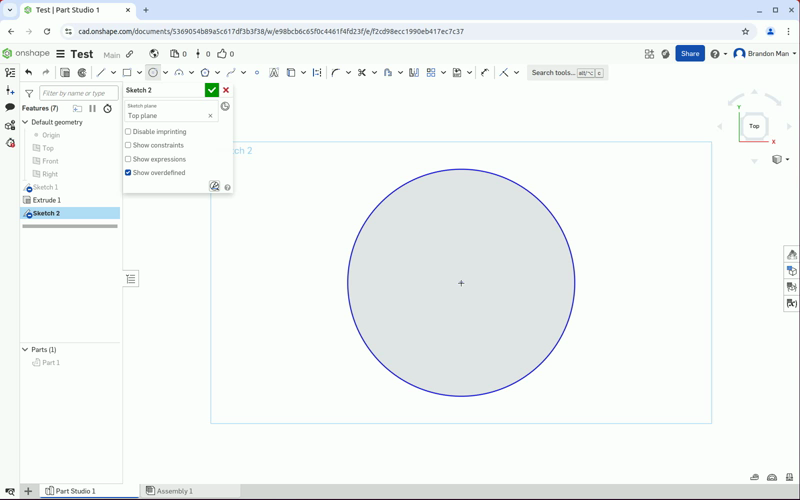
key_up(shift)
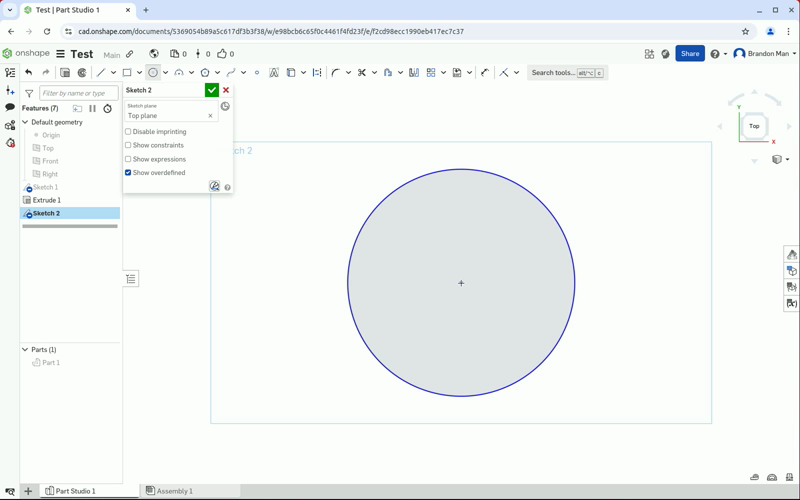
mouse_move(562, 282)
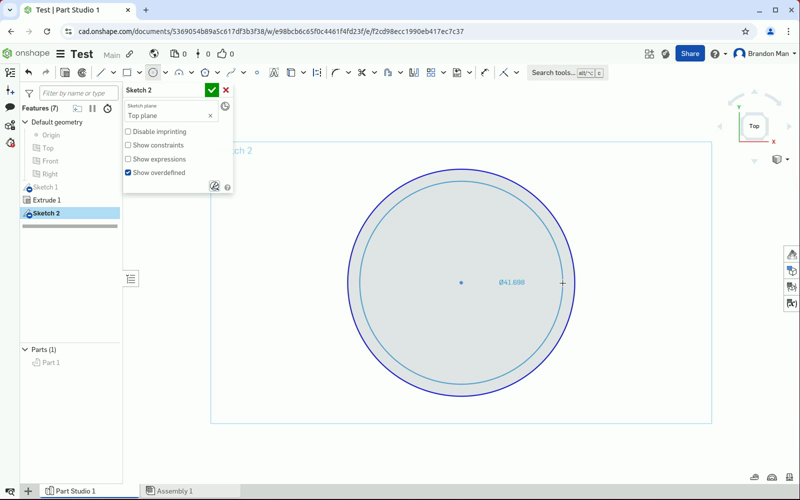
click(562, 282)
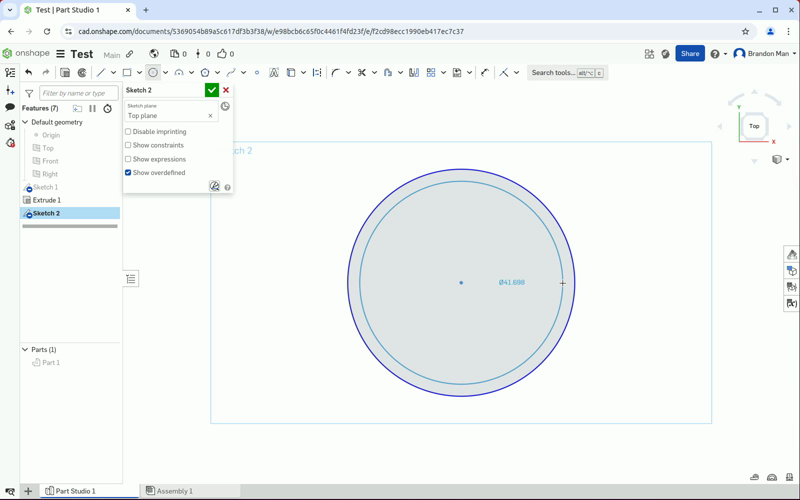
key(esc)
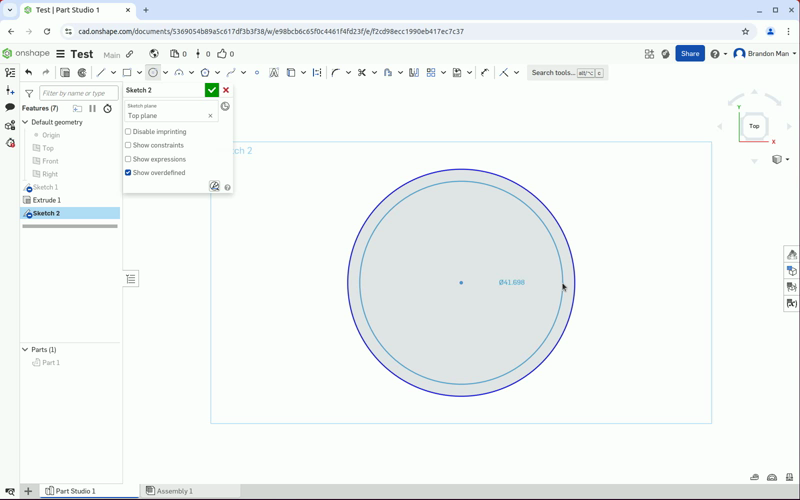
mouse_move(368, 230)
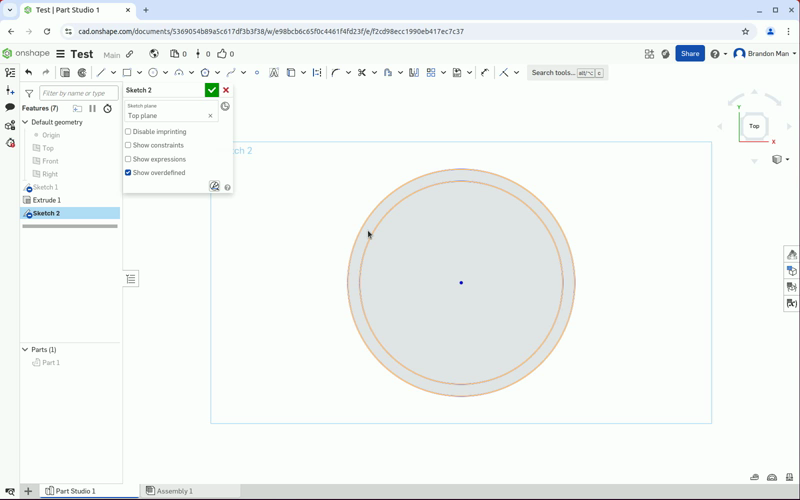
click(368, 230)
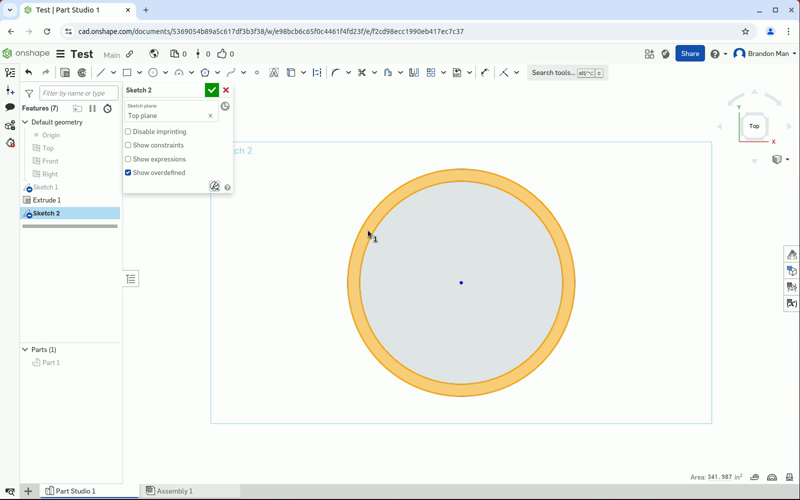
mouse_move(73, 352)
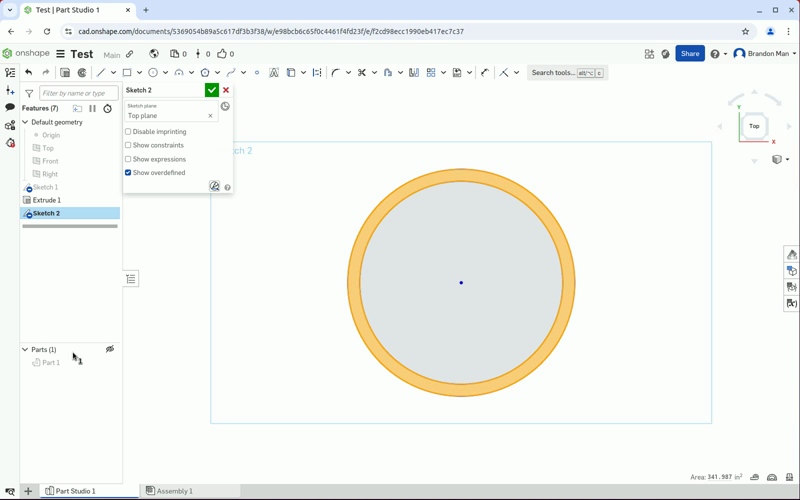
key(shift+y)
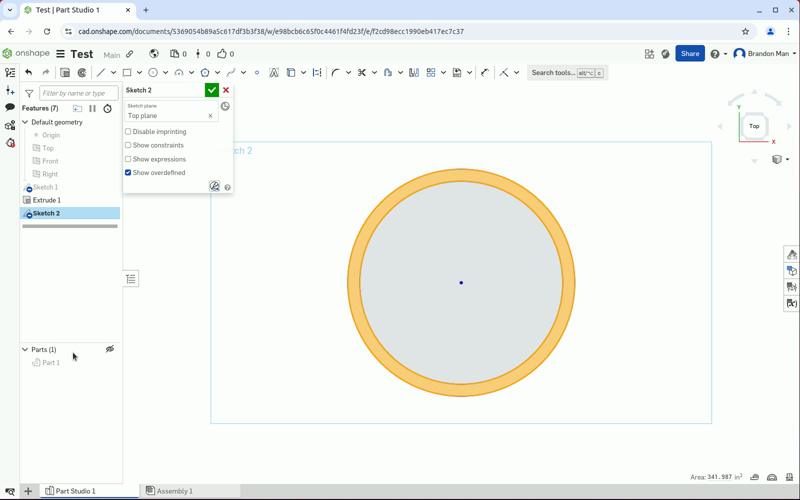
key(shift+e)
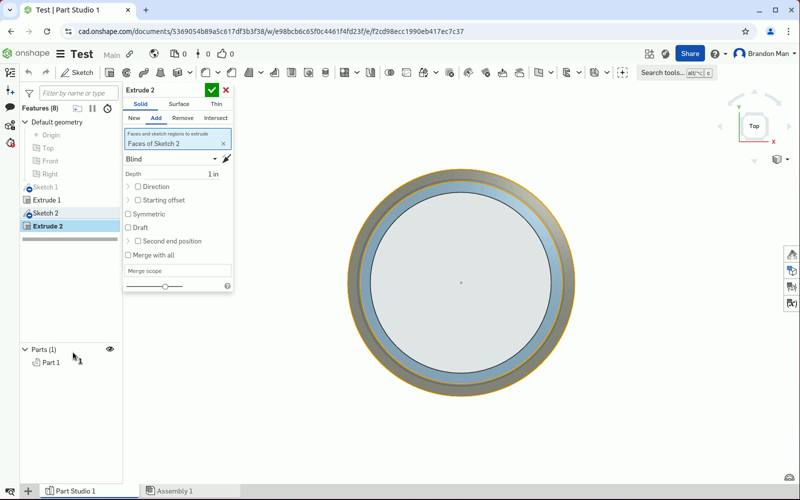
mouse_move(143, 106)
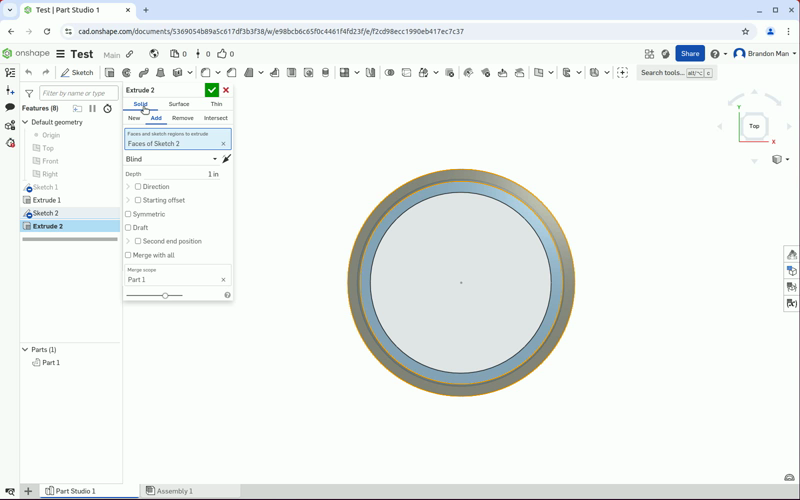
click(143, 106)
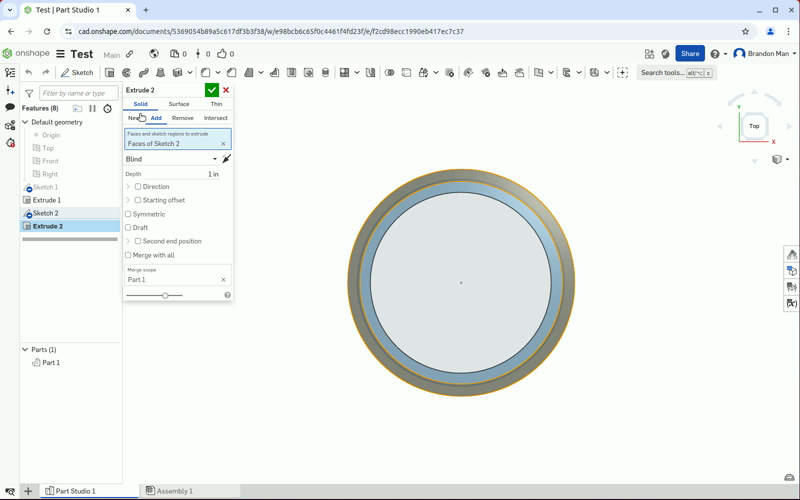
mouse_move(137, 120)
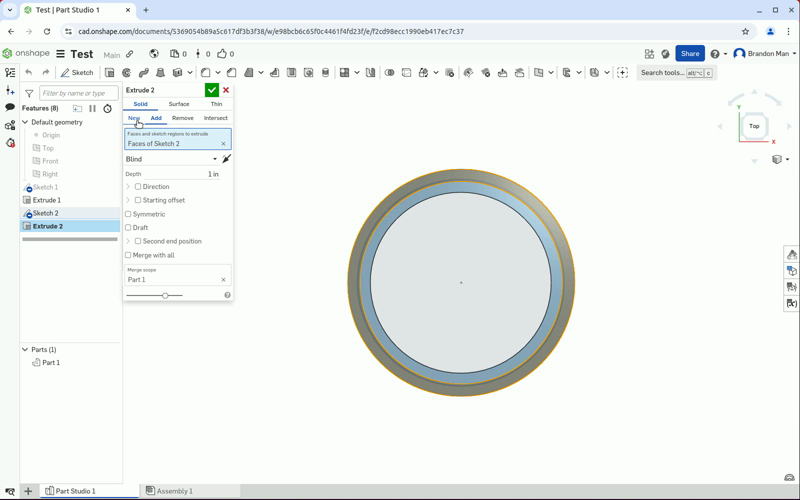
click(137, 120)
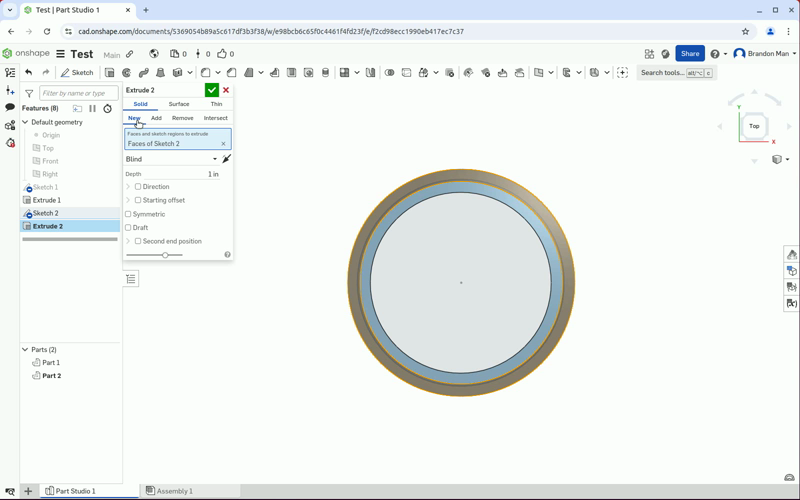
key(tab, 4)
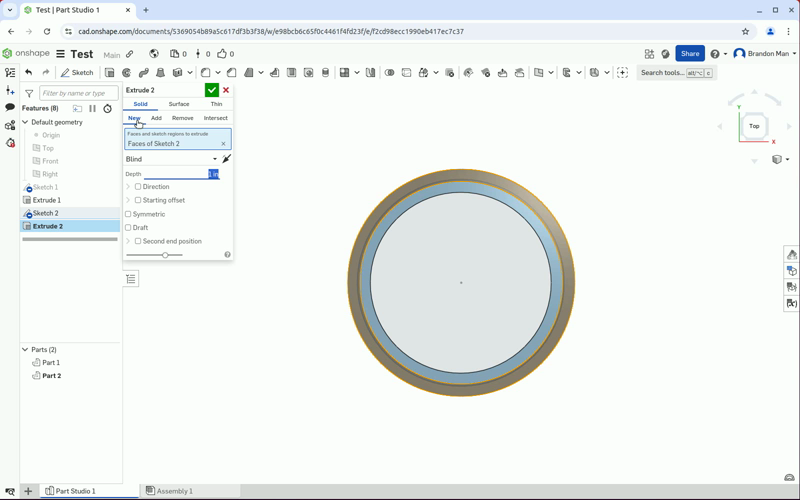
text(-1.926)
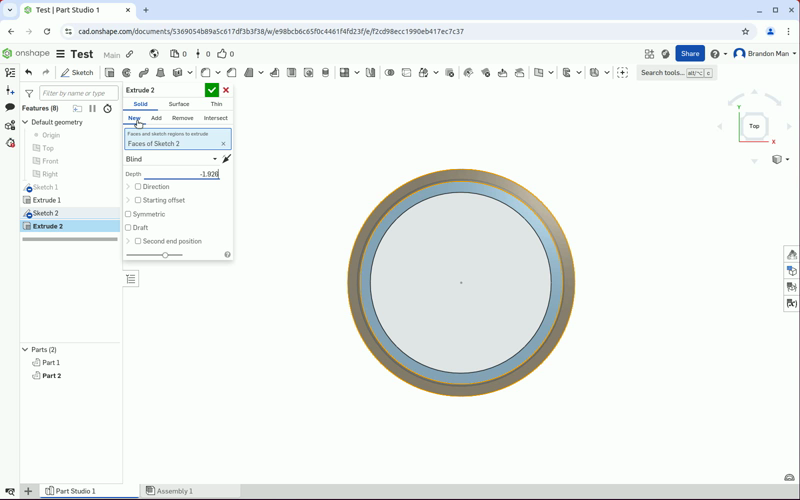
key(enter)
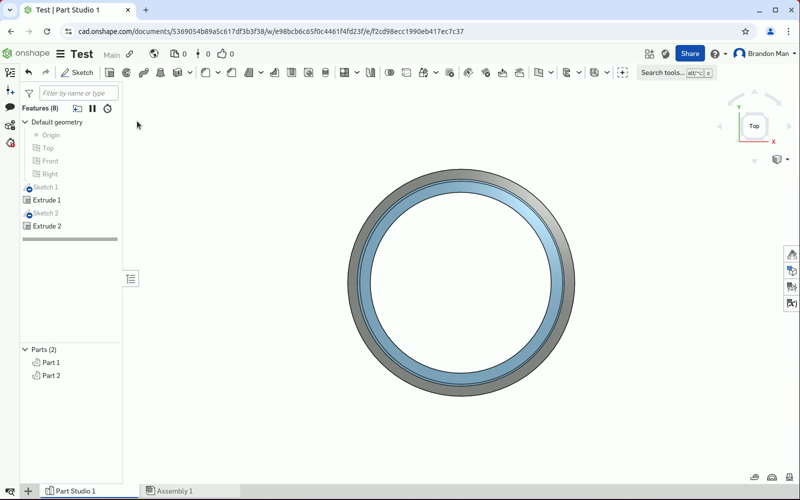
key(shift+h)
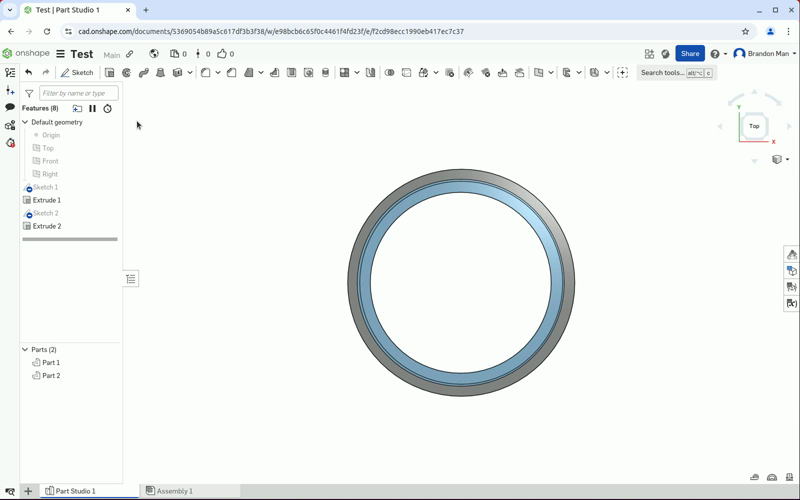
key(shift+h)
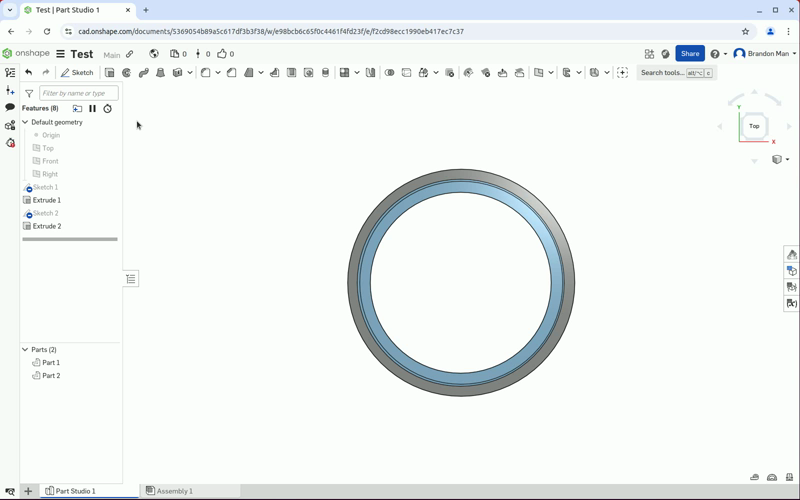
mouse_move(73, 189)
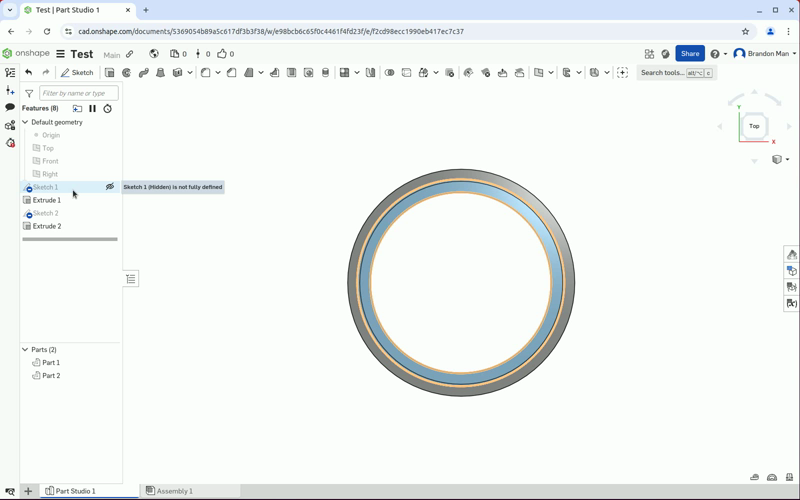
click(73, 189)
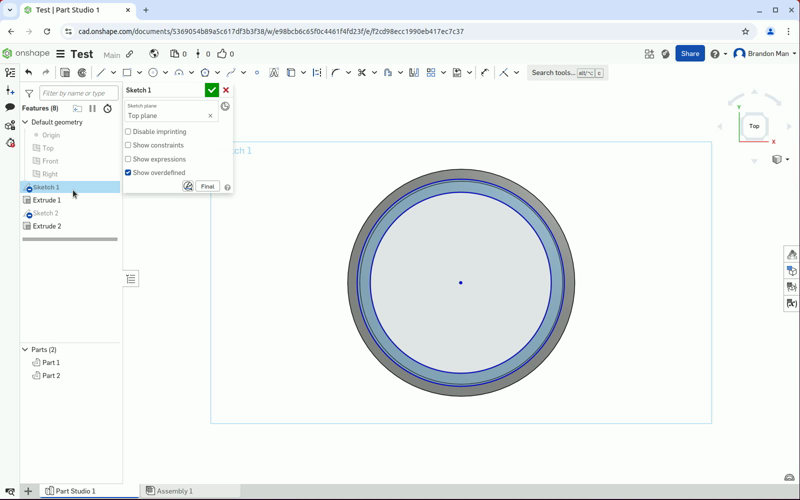
mouse_move(229, 92)
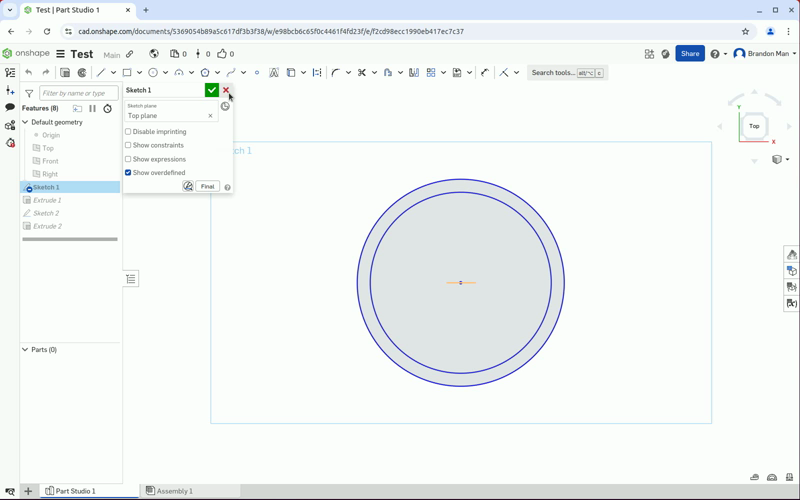
click(229, 92)
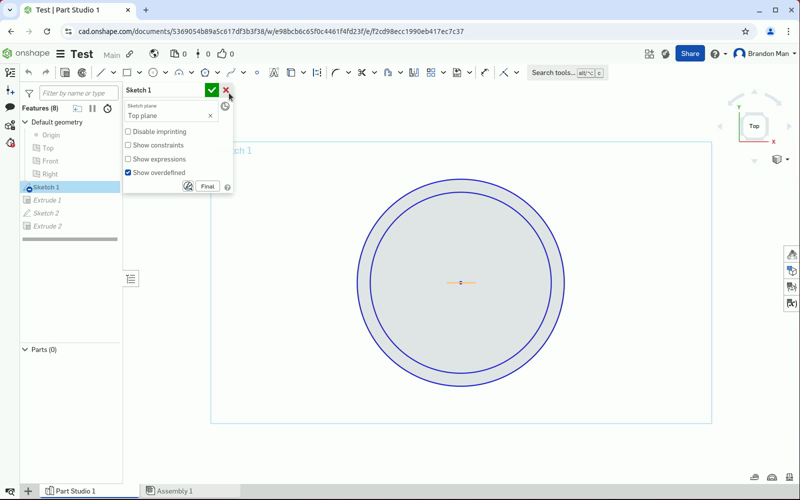
key(shift+s)
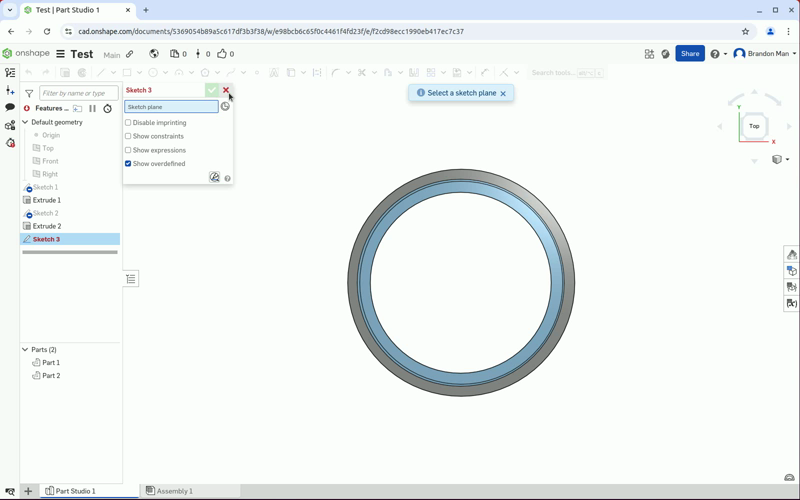
mouse_move(73, 150)
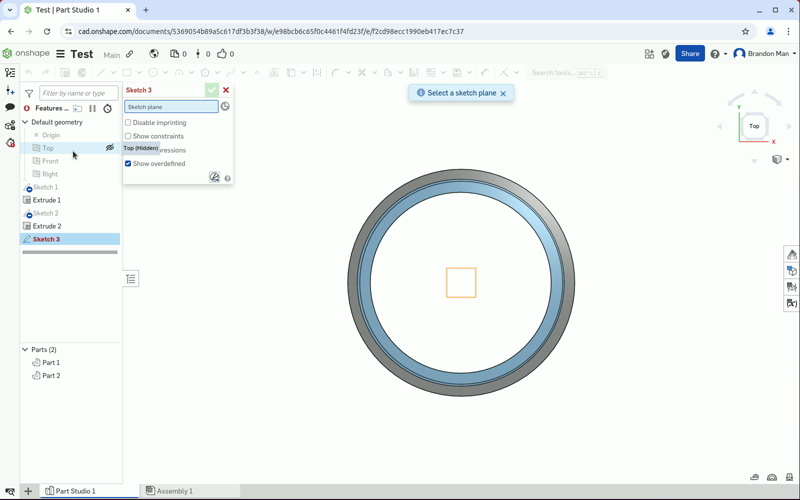
click(73, 150)
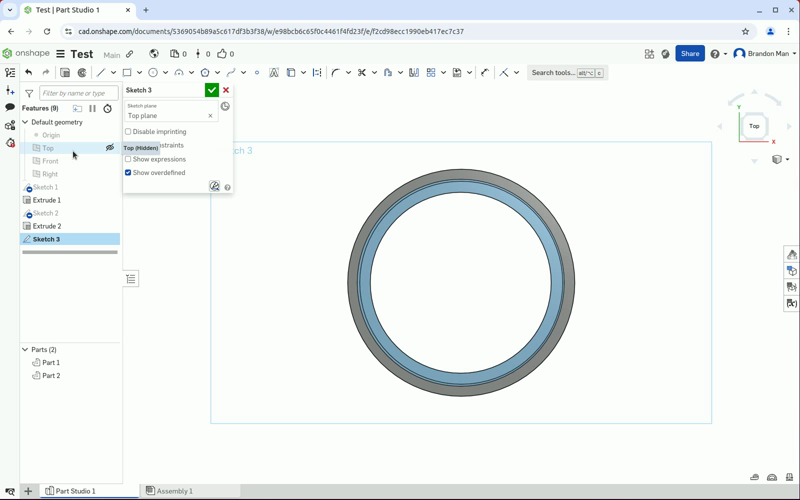
mouse_move(73, 352)
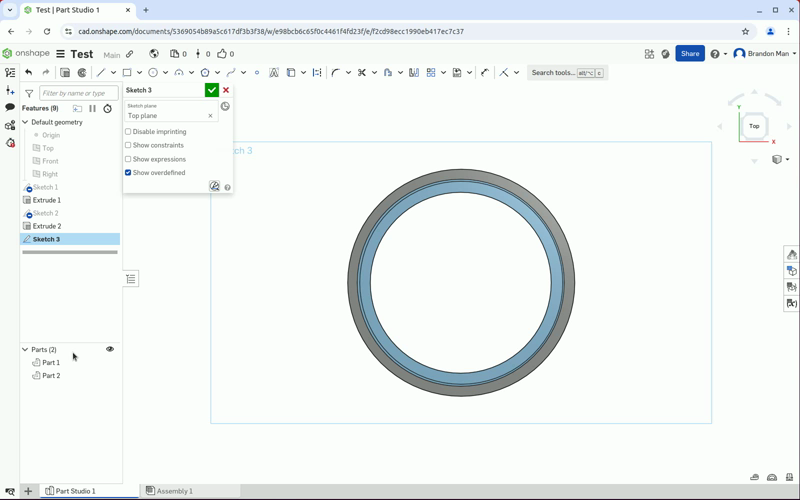
key(y)
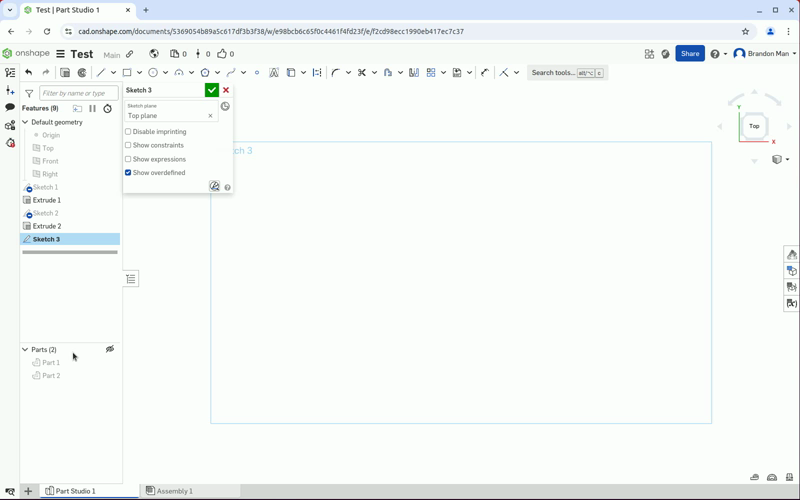
key(c)
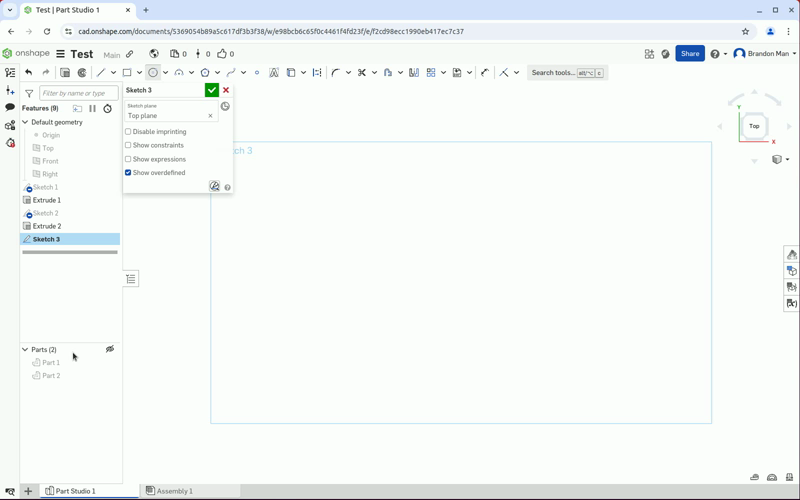
key_down(shift)
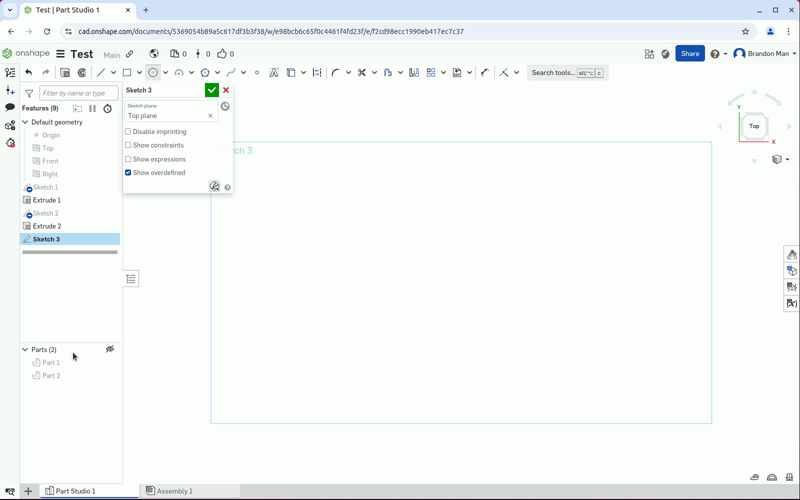
mouse_move(460, 282)
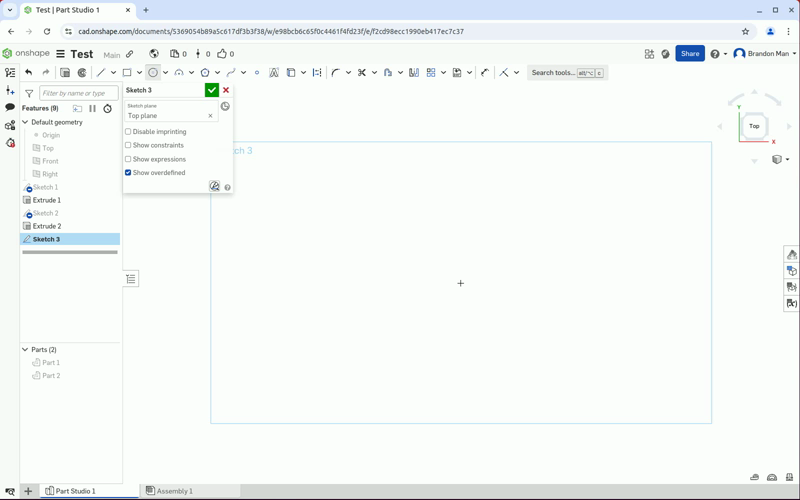
click(460, 282)
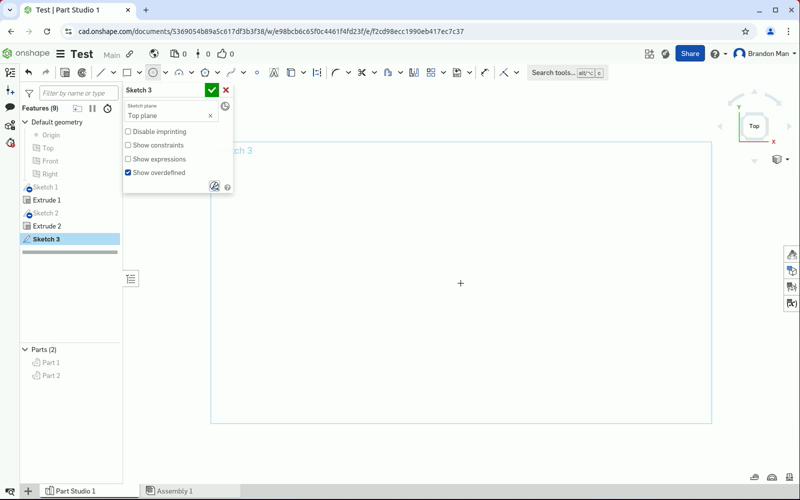
key_up(shift)
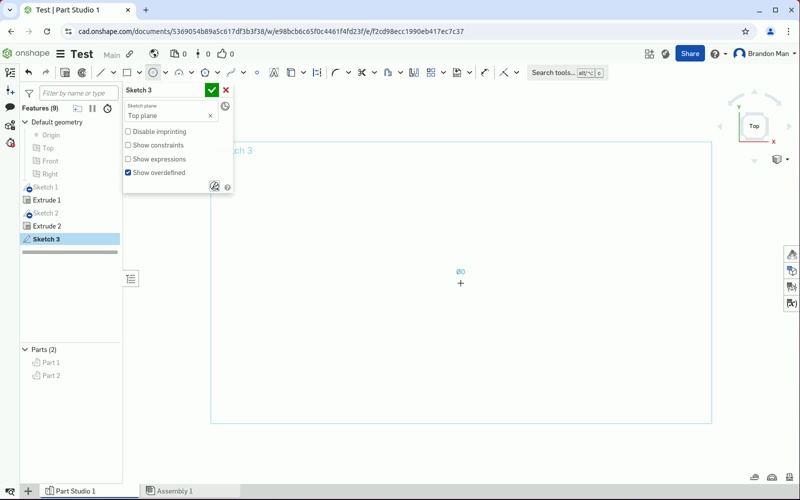
mouse_move(564, 282)
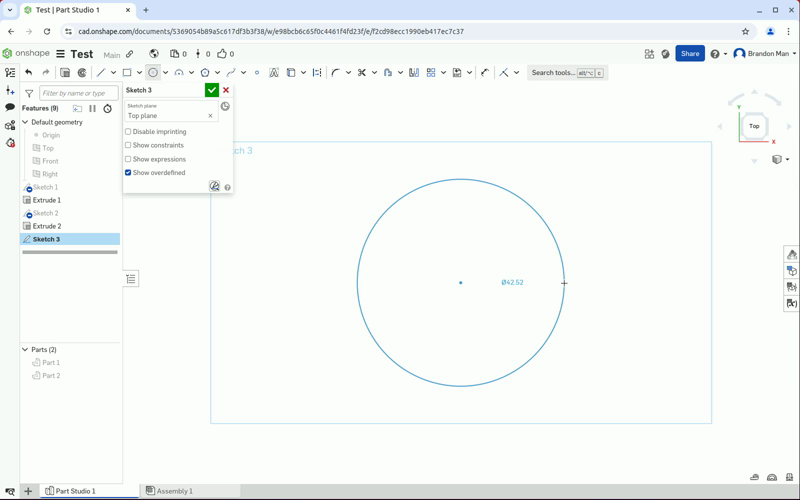
click(564, 282)
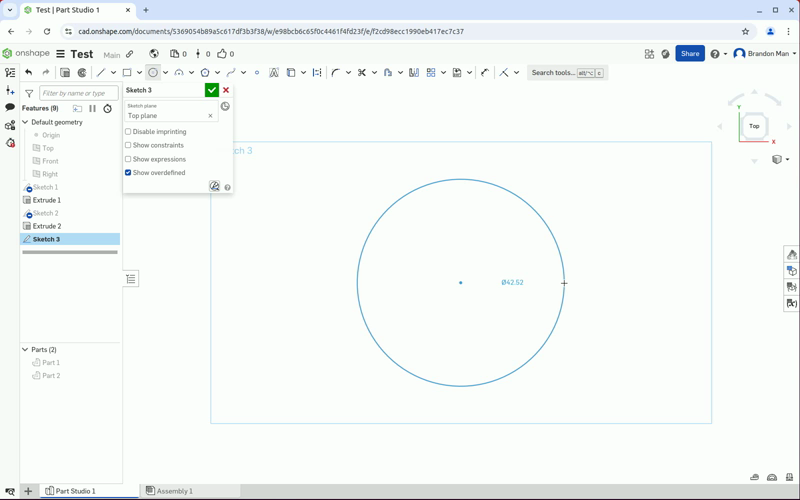
key(esc)
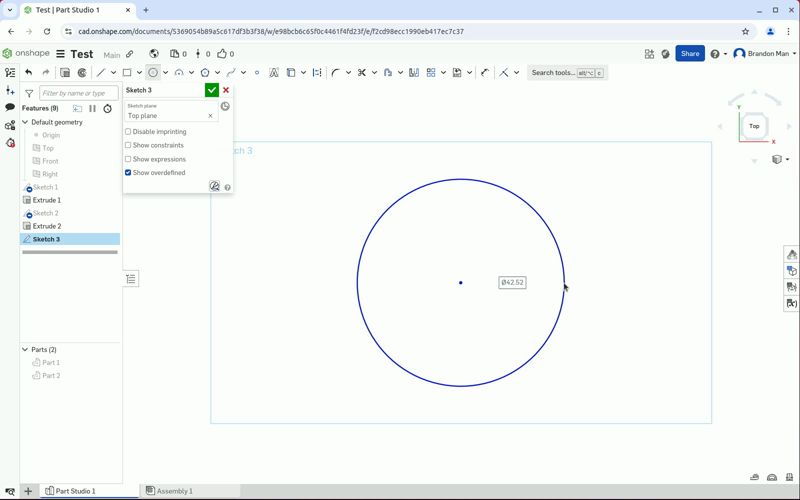
key(c)
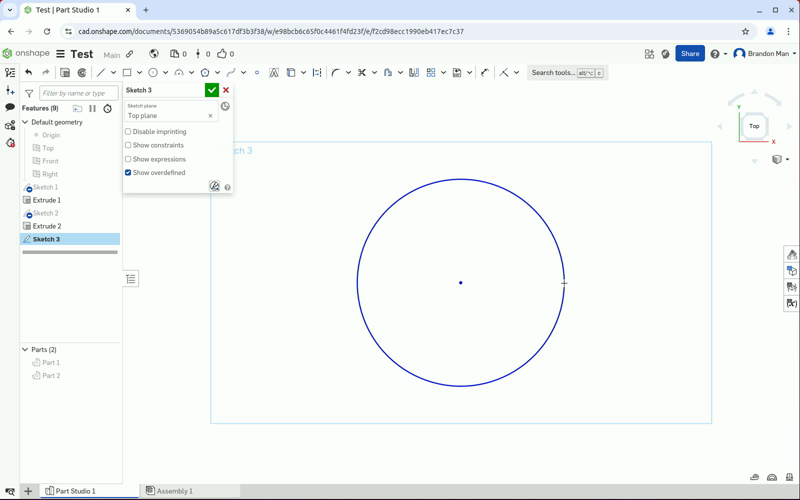
key_down(shift)
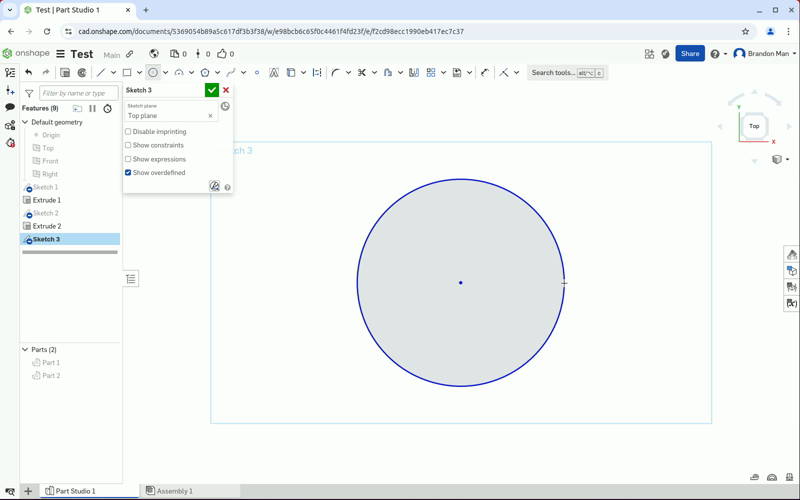
mouse_move(460, 282)
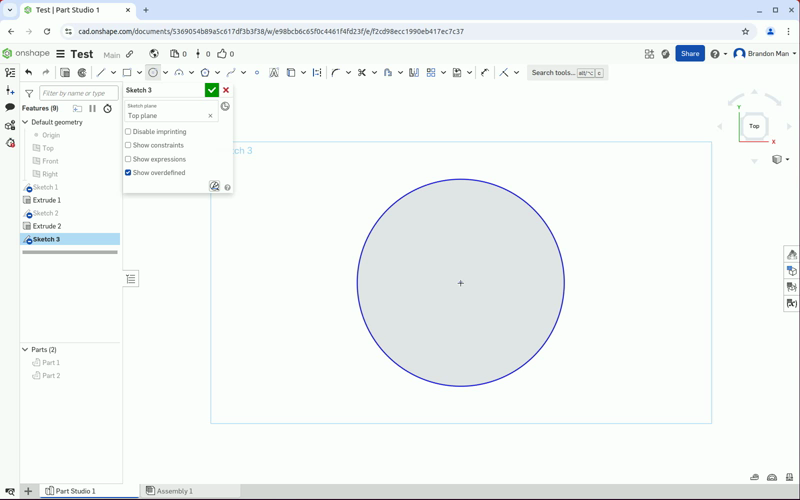
click(460, 282)
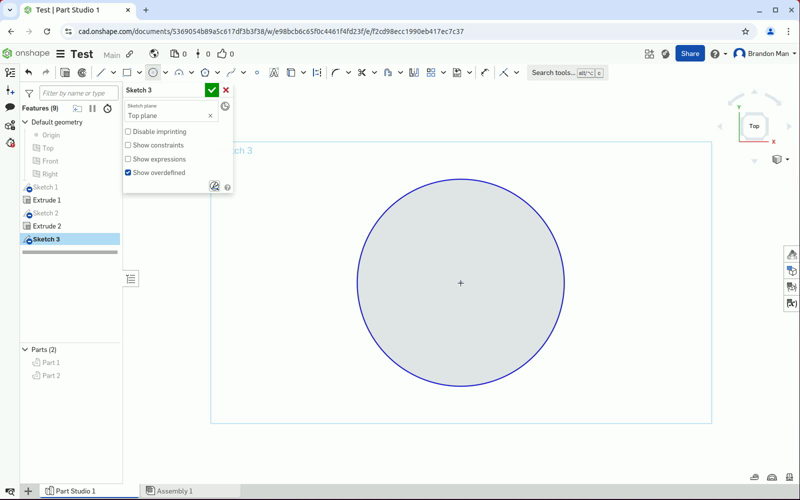
key_up(shift)
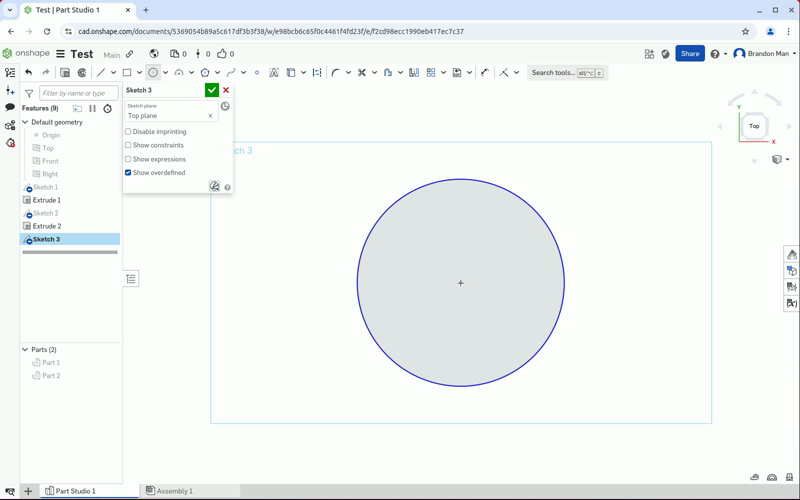
mouse_move(551, 282)
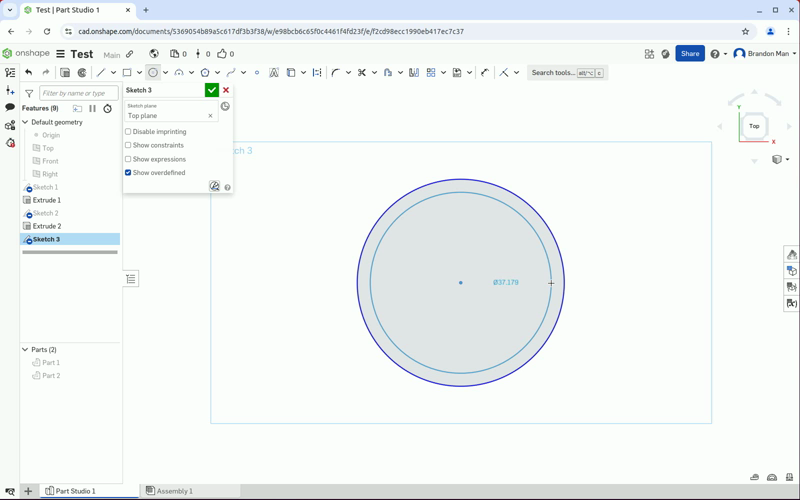
click(551, 282)
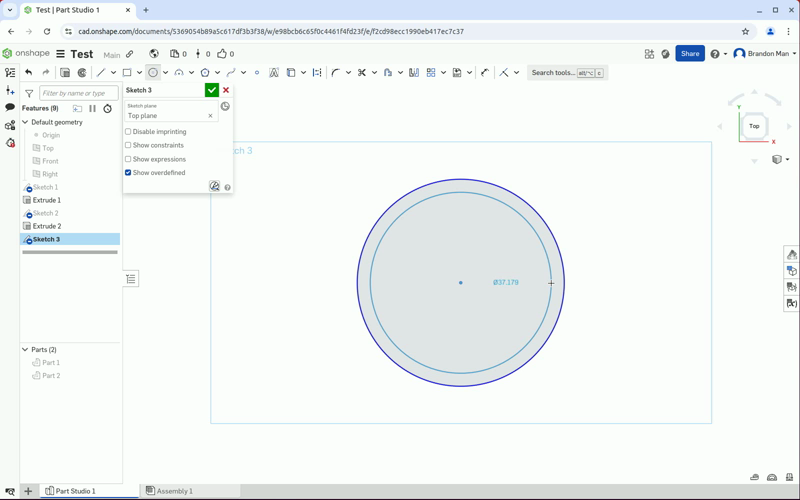
key(esc)
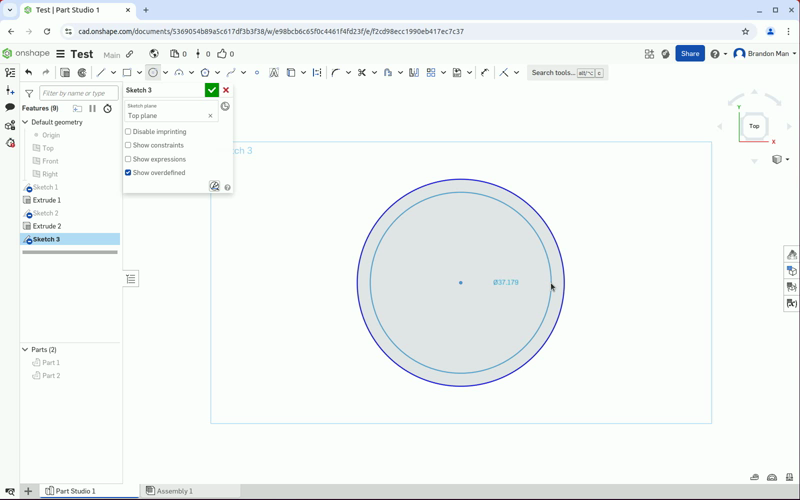
mouse_move(545, 330)
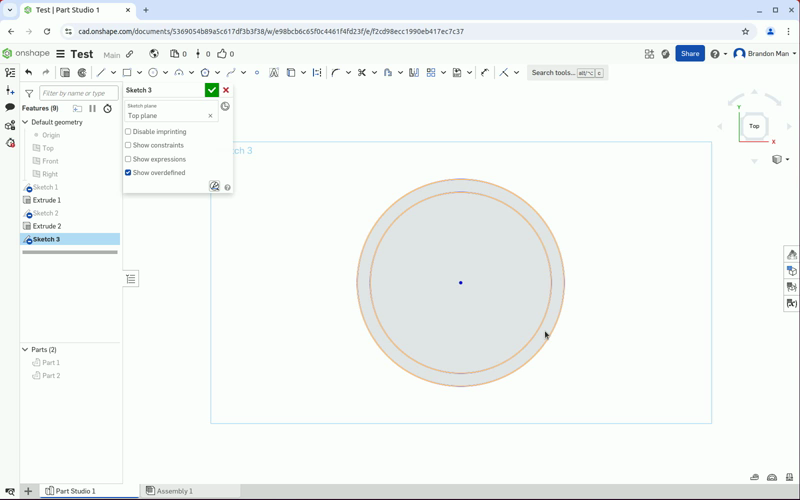
click(545, 330)
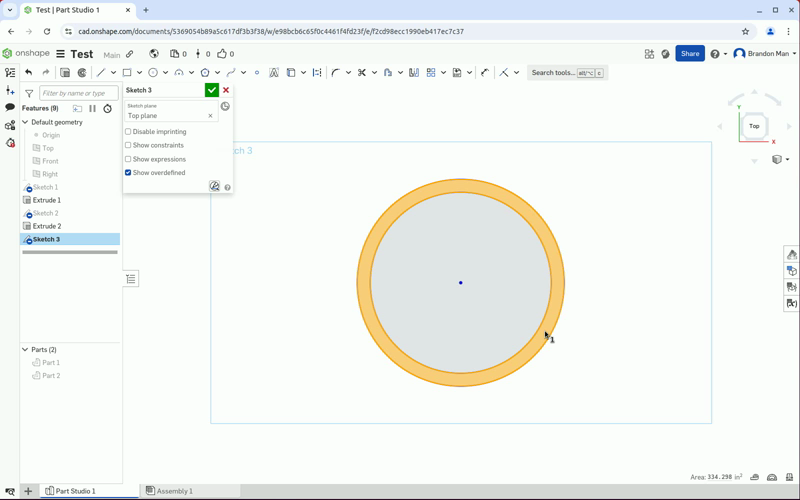
mouse_move(73, 352)
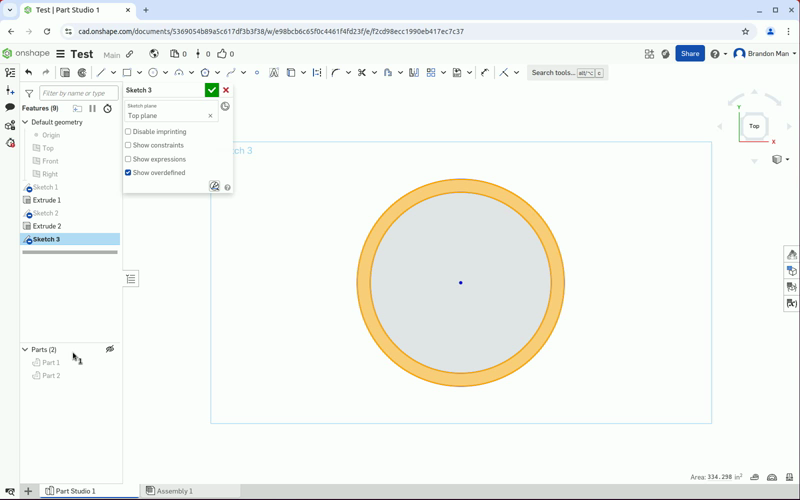
key(shift+y)
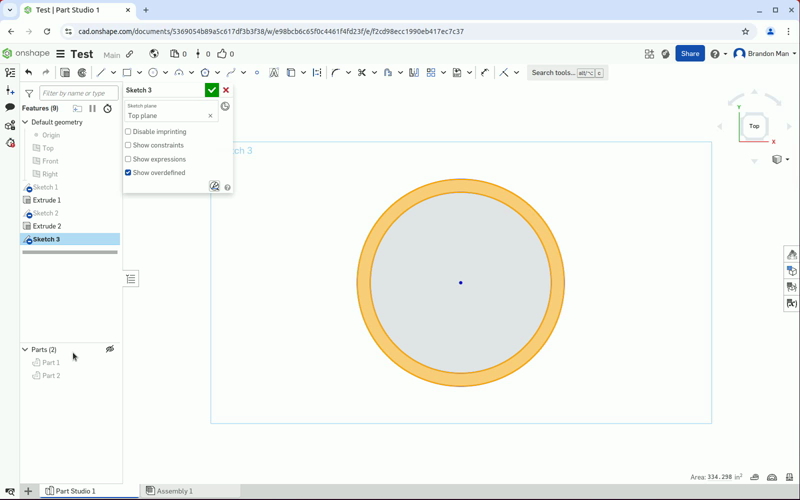
key(shift+e)
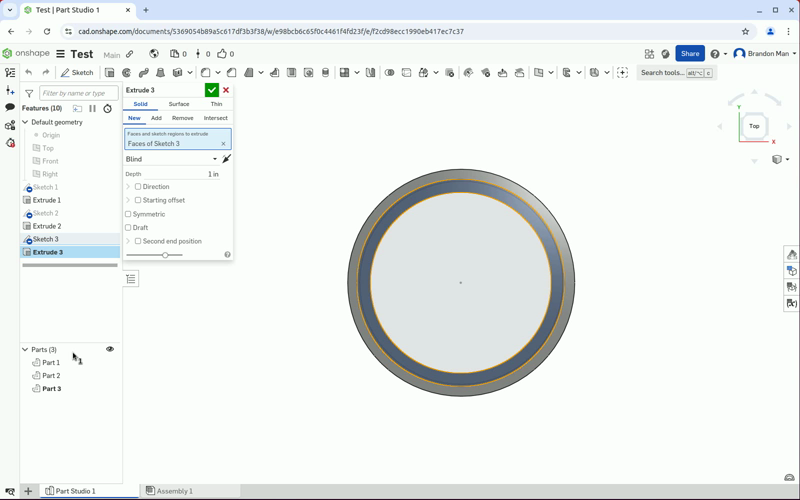
mouse_move(143, 106)
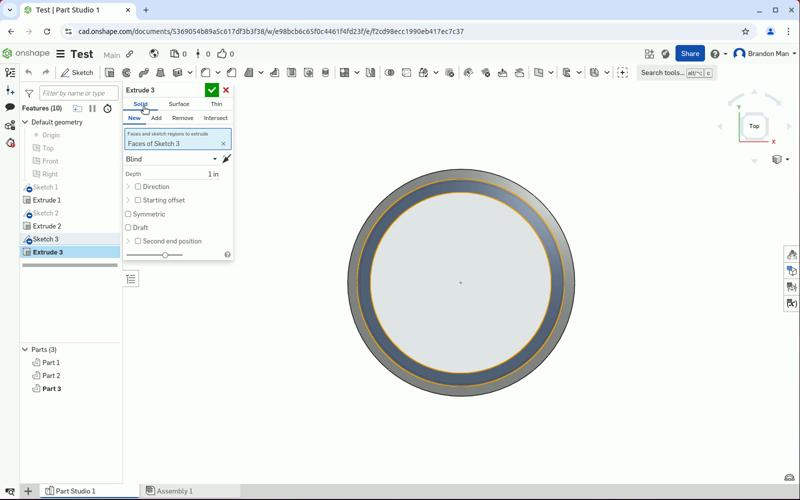
click(143, 106)
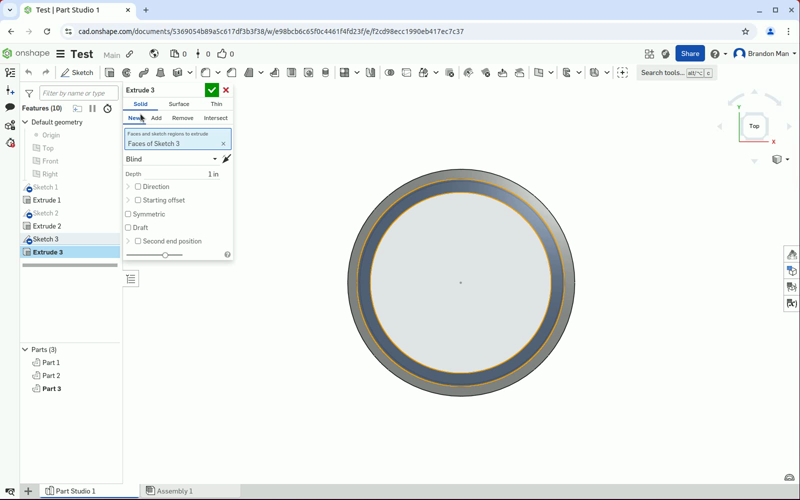
mouse_move(137, 120)
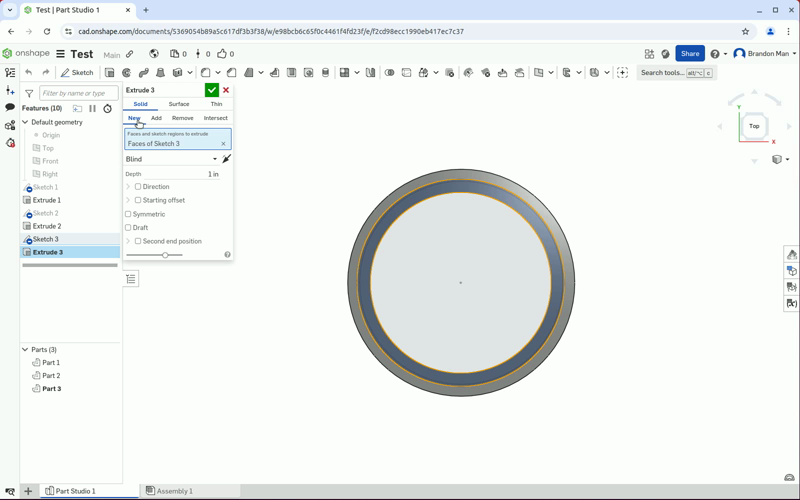
click(137, 120)
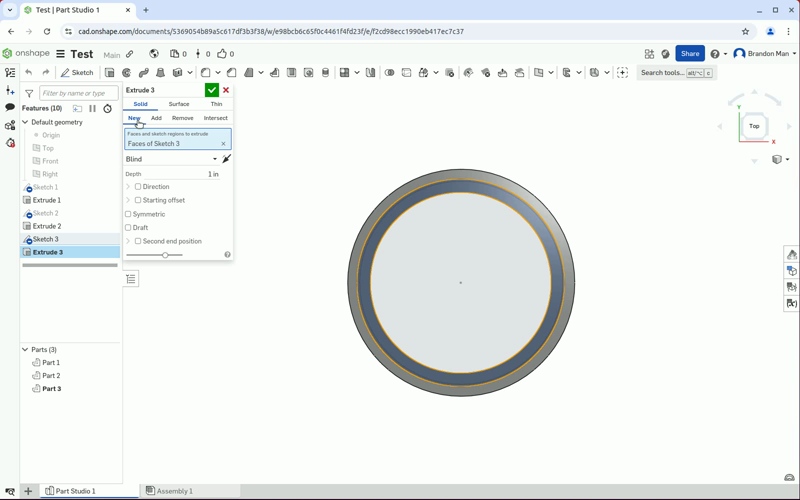
key(tab, 4)
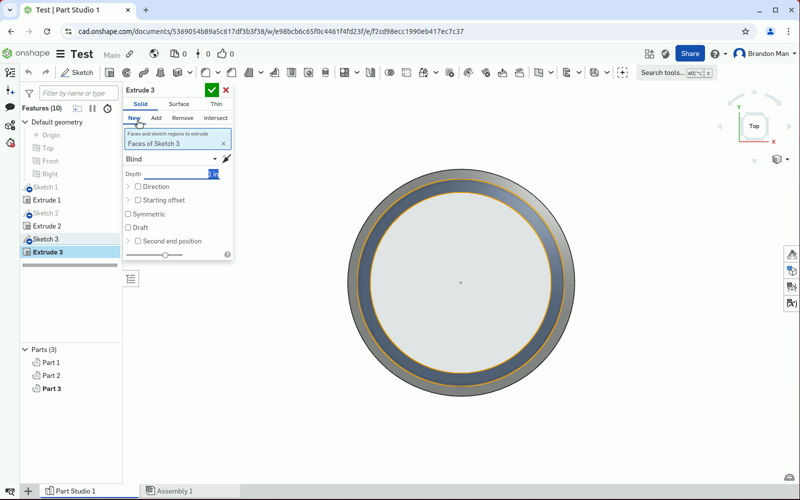
text(1.444)
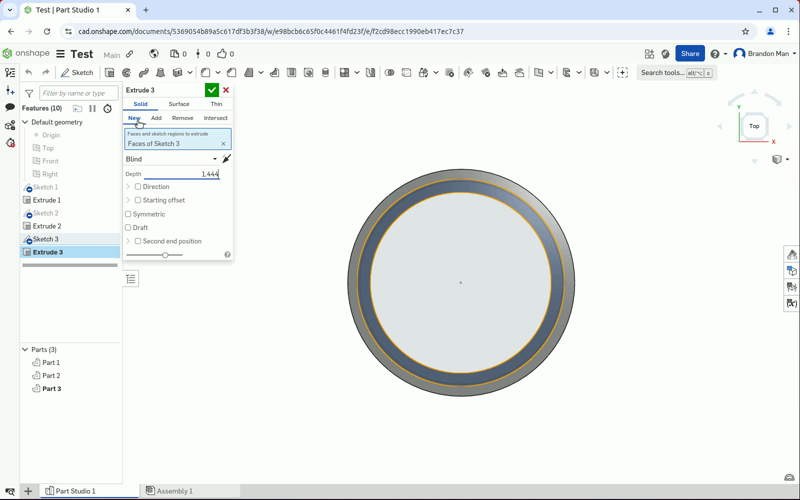
key(enter)
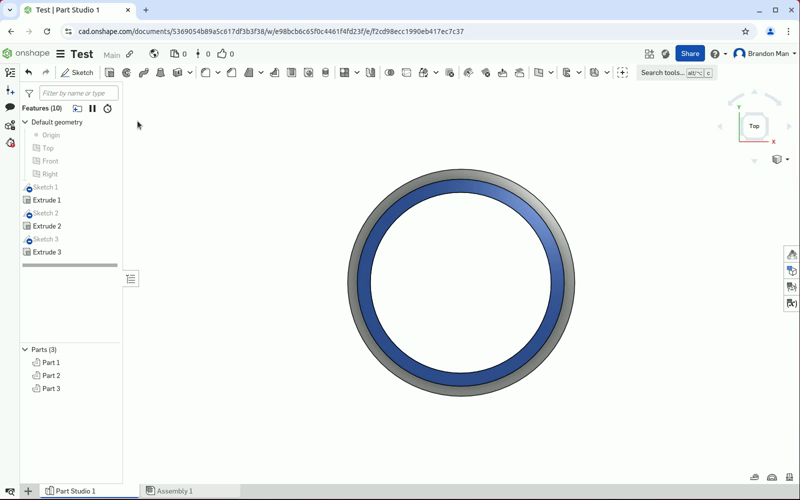
key(shift+h)
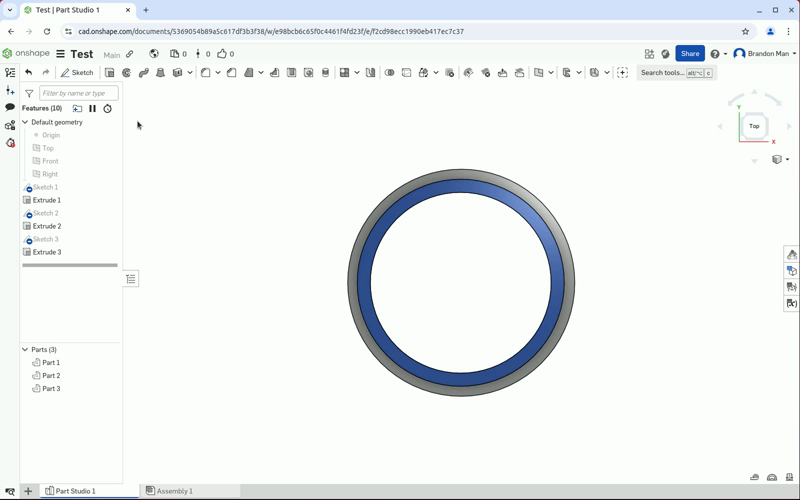
key(shift+h)
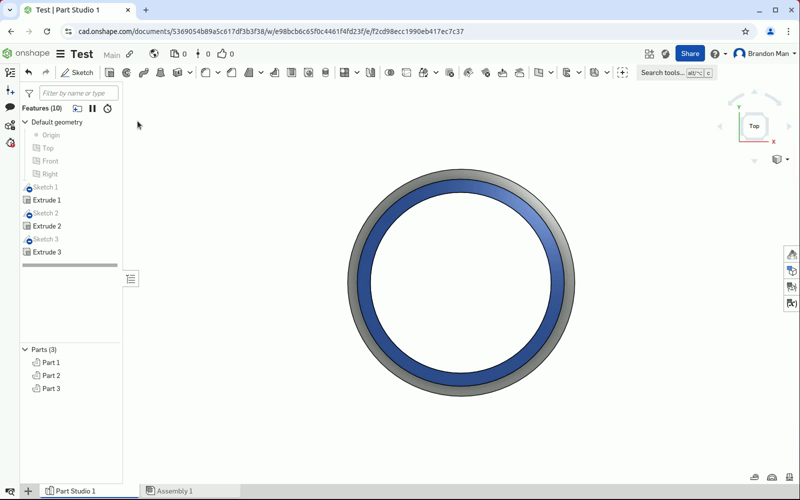
key(shift+7)
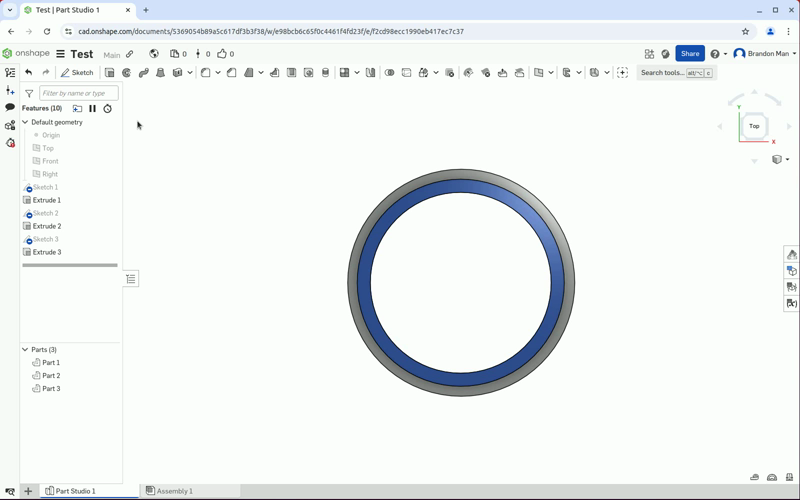
key(up, 3)
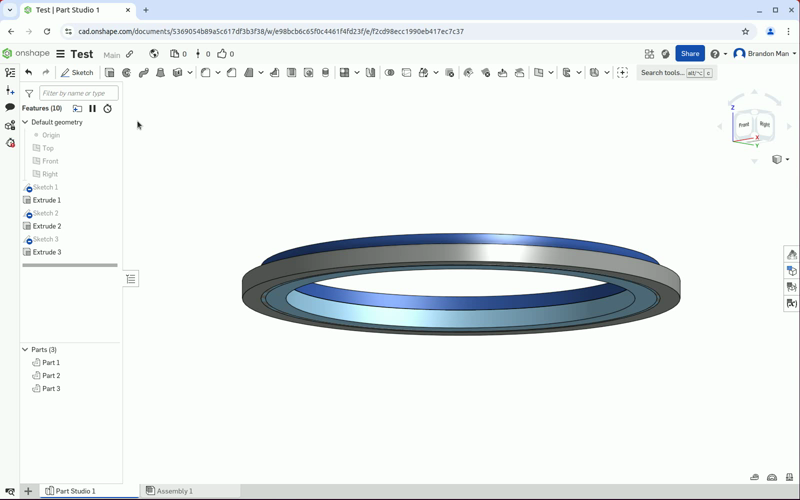
key(left, 3)
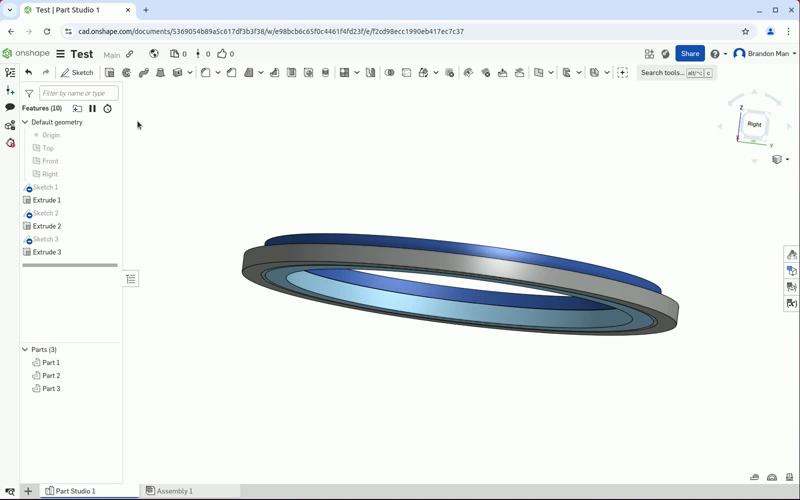
key(right, 3)
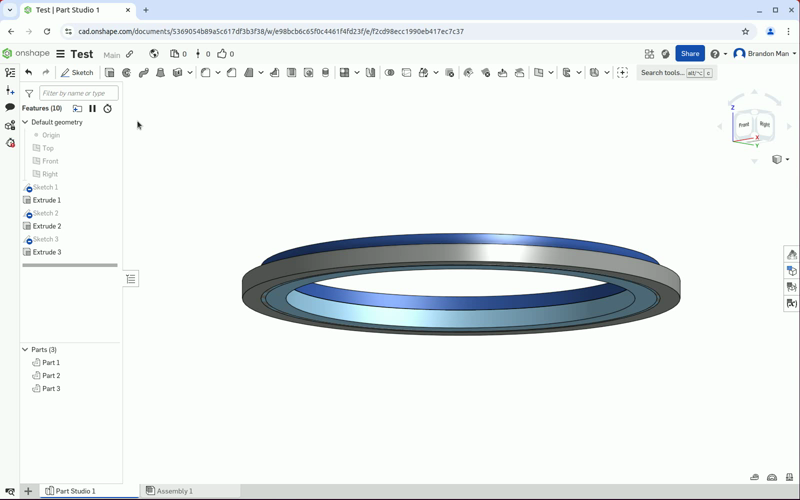
key(down, 3)
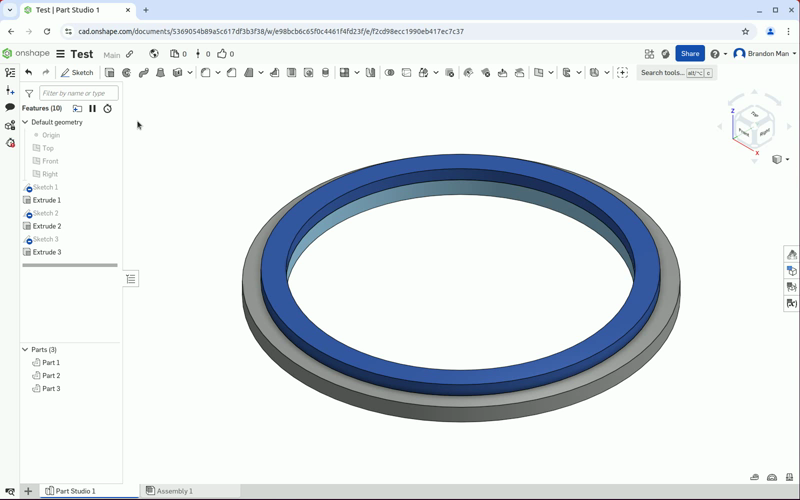
mouse_move(73, 189)
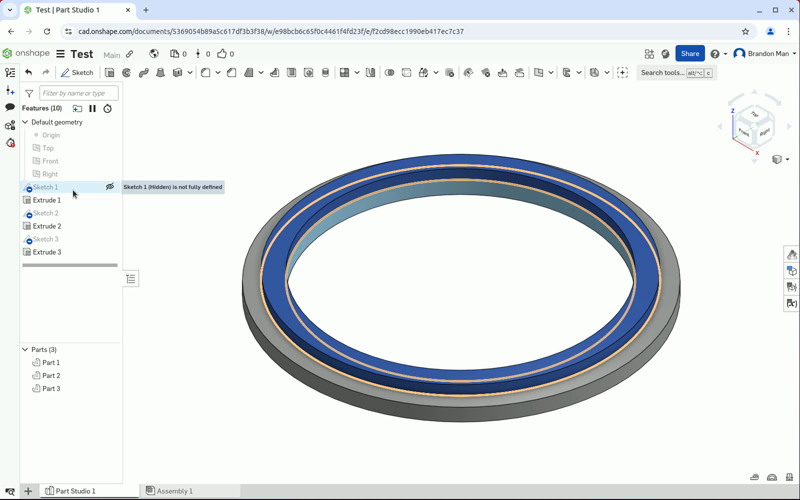
click(73, 189)